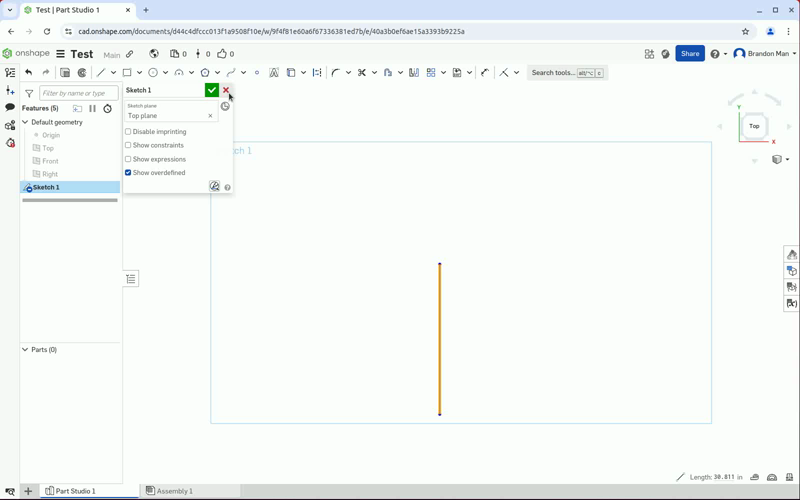
key(shift+h)
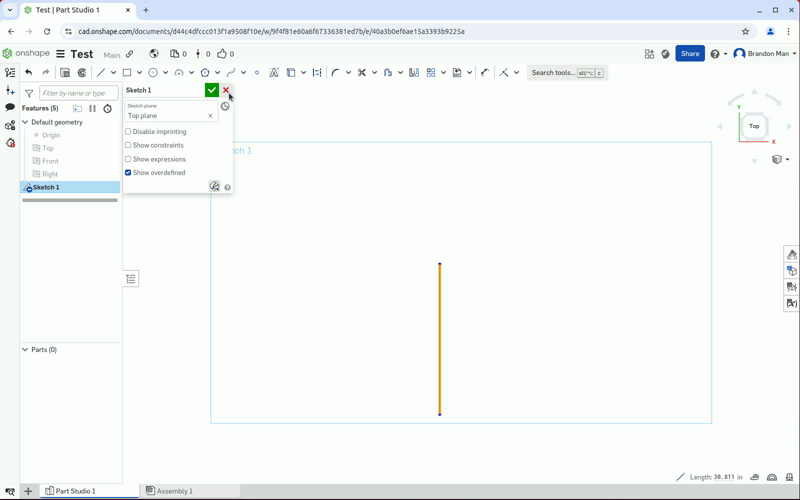
key(shift+s)
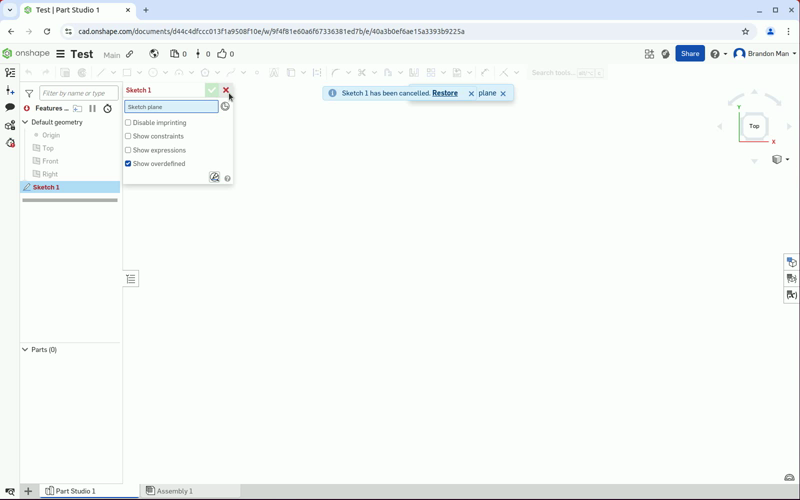
mouse_move(73, 150)
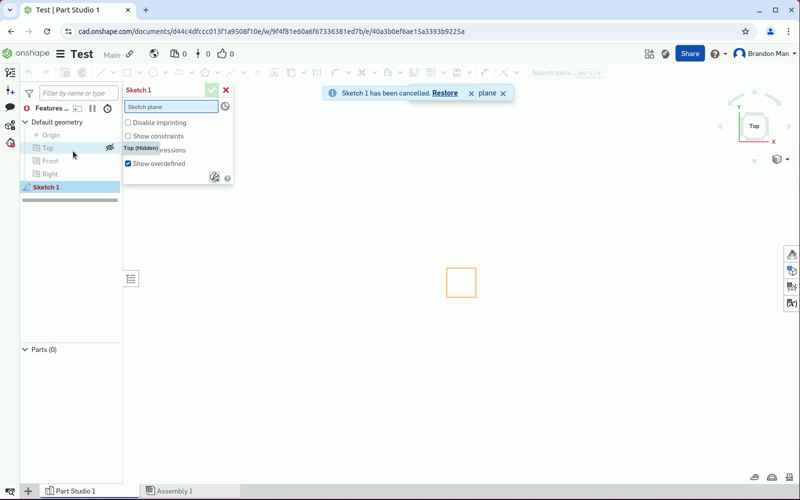
click(73, 150)
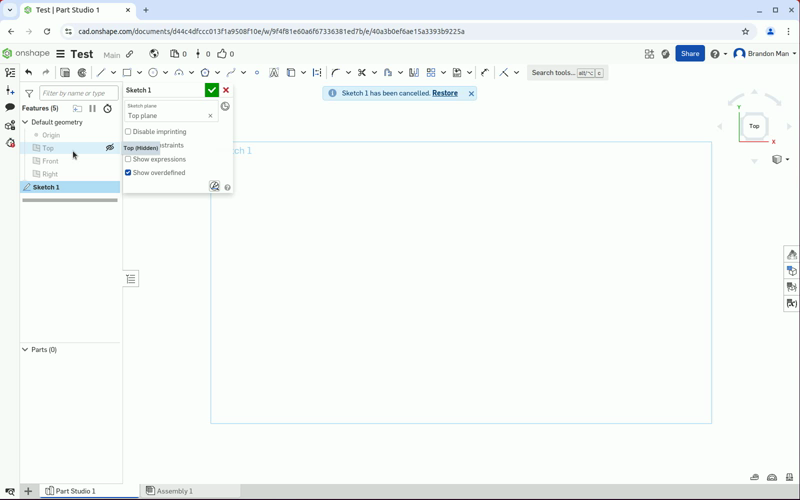
mouse_move(73, 352)
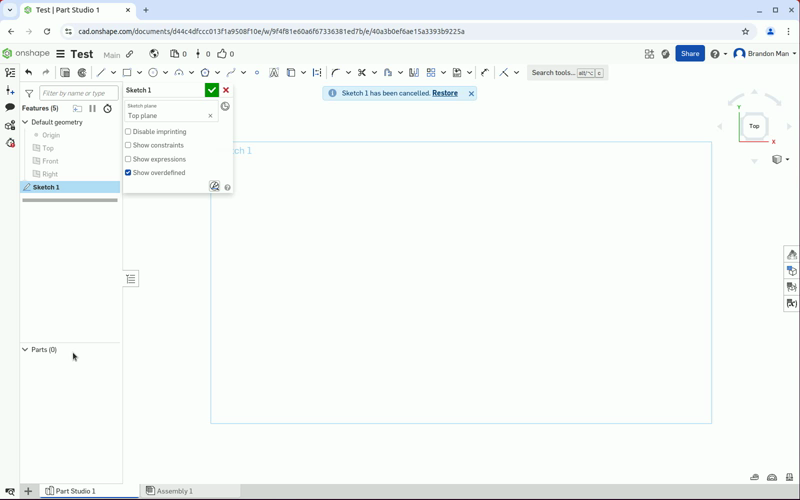
key(y)
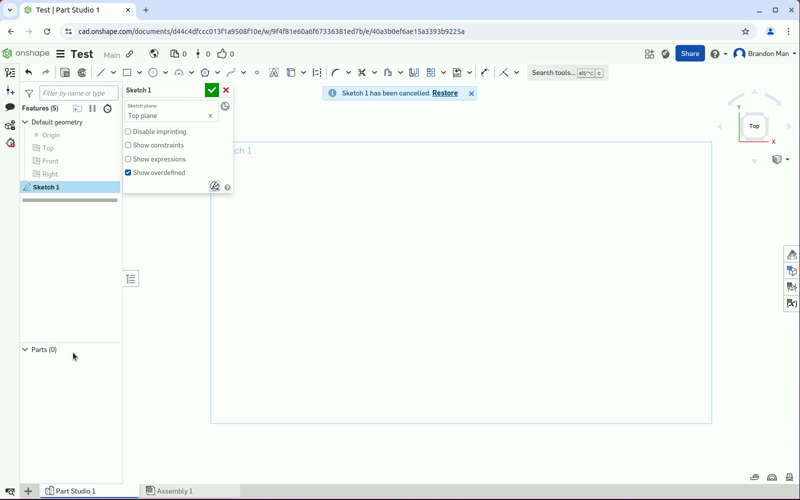
key(l)
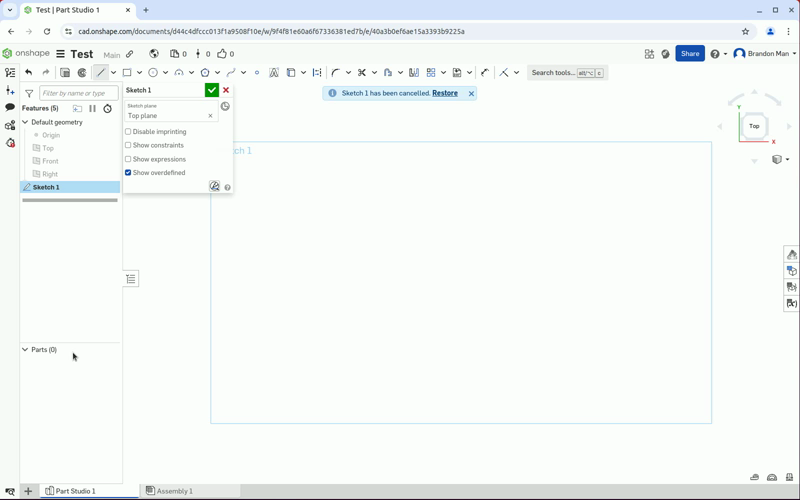
key_down(shift)
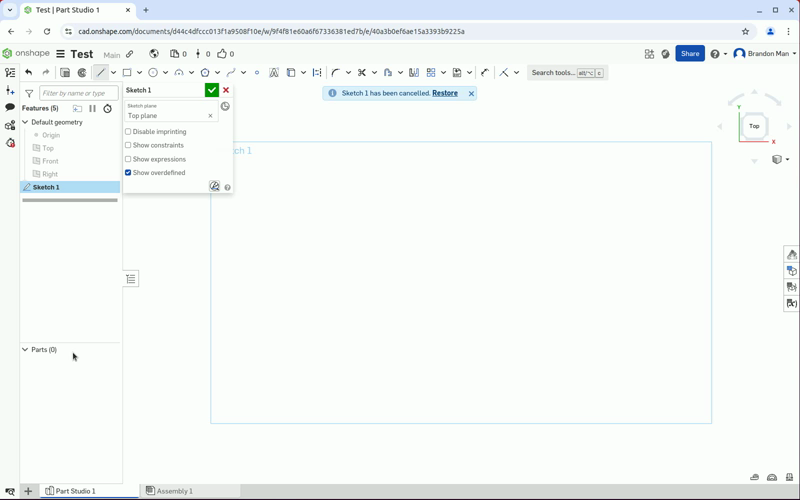
mouse_move(371, 325)
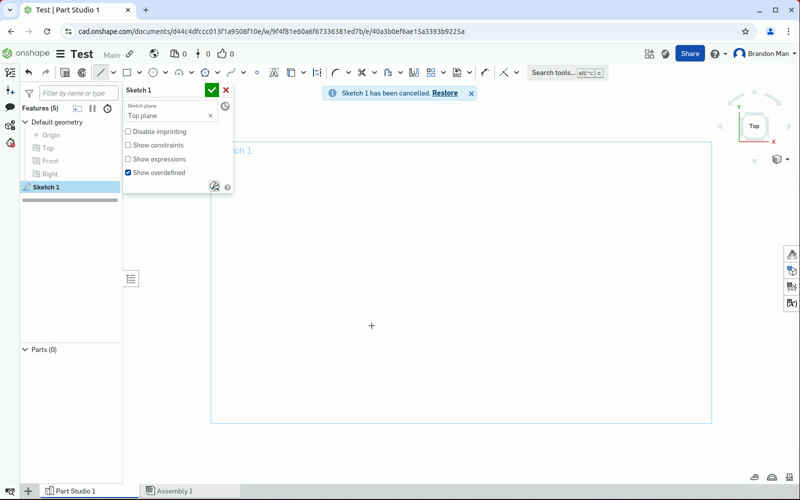
click(371, 325)
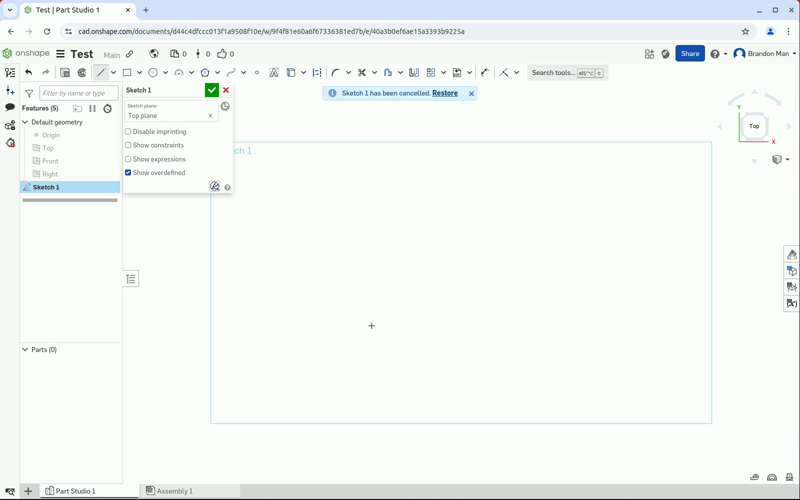
key_up(shift)
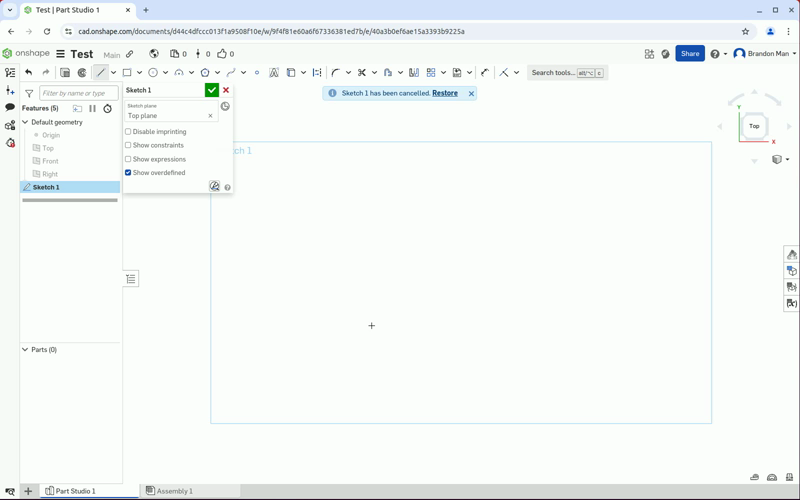
key_down(shift)
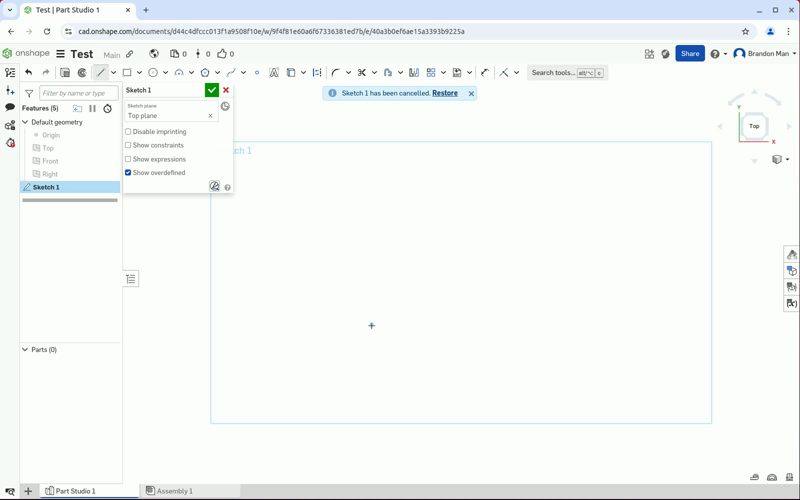
mouse_move(549, 325)
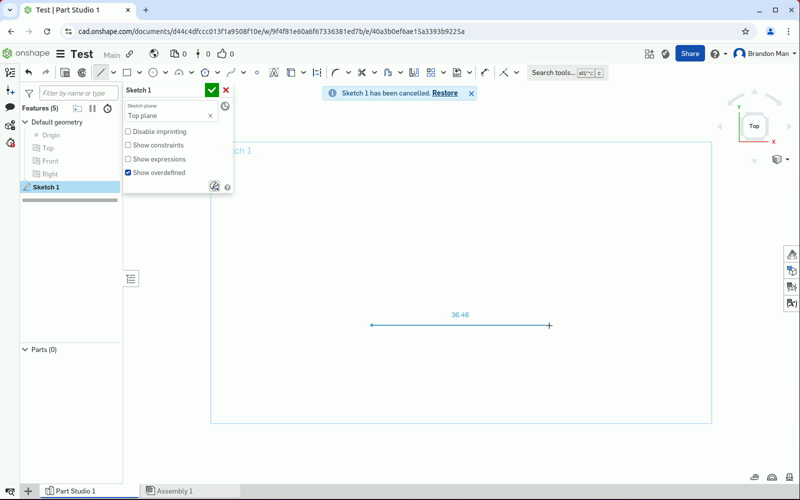
click(549, 325)
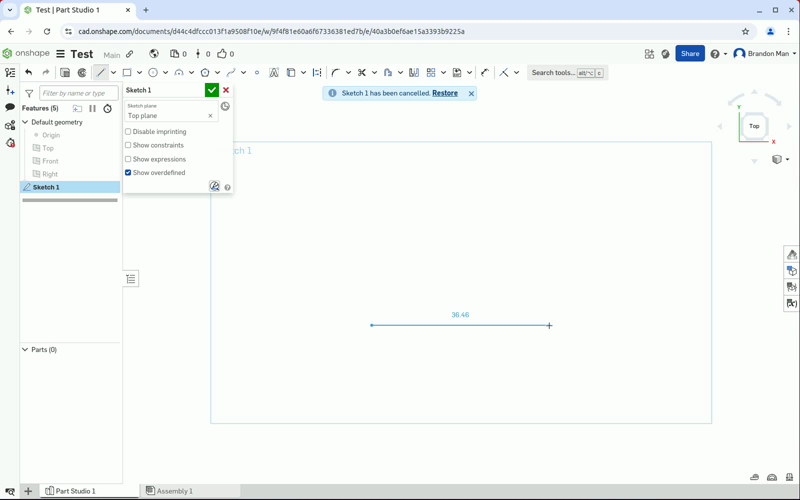
key_up(shift)
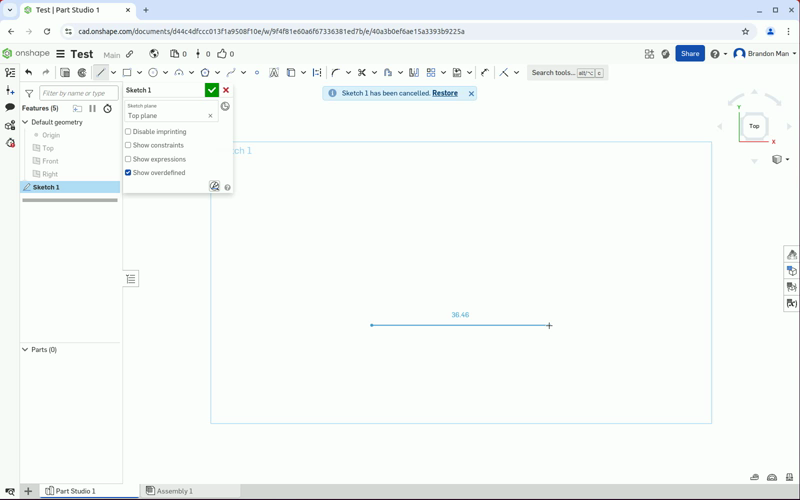
key_down(shift)
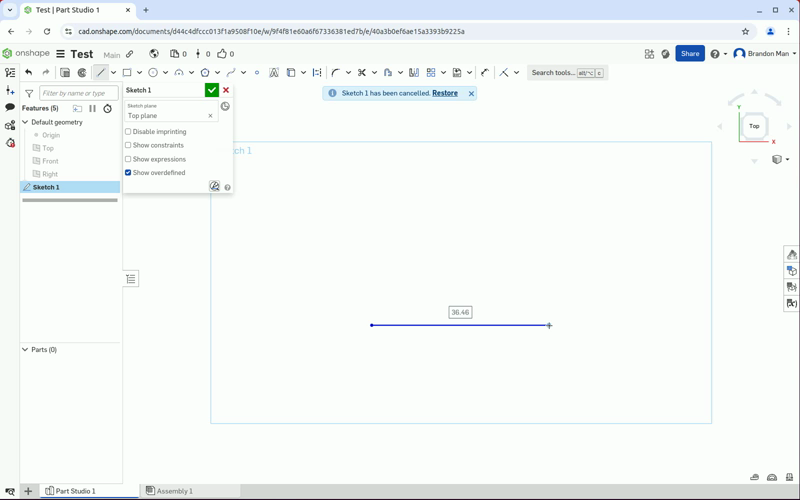
mouse_move(549, 240)
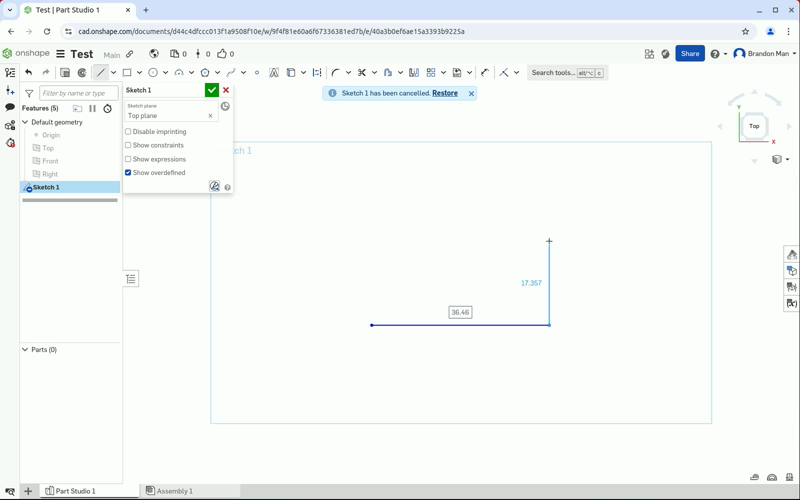
click(549, 240)
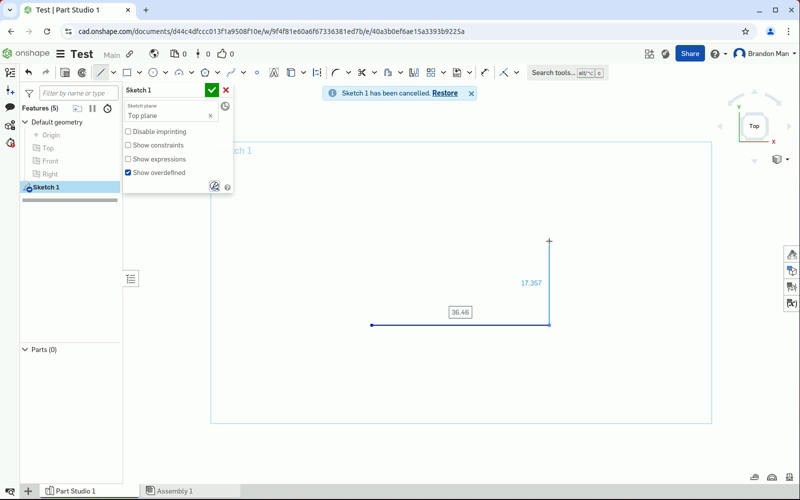
key_up(shift)
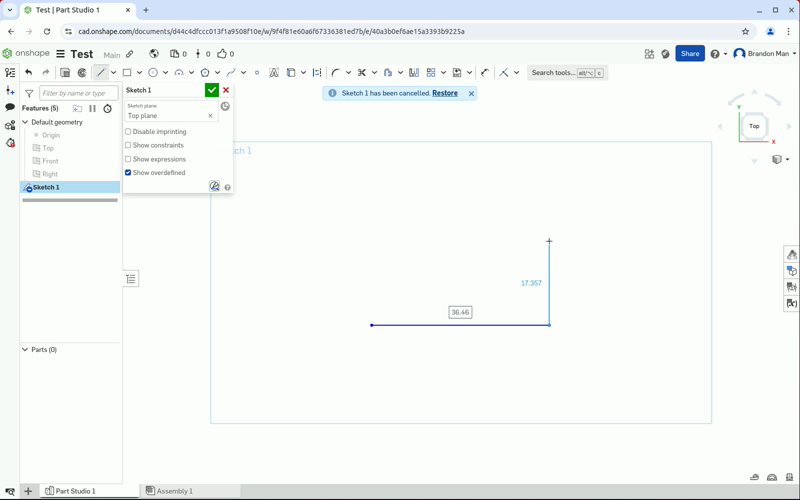
key_down(shift)
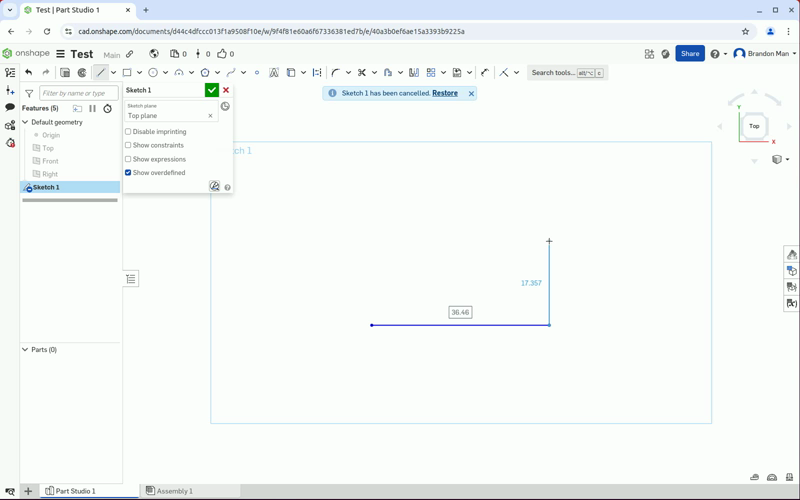
mouse_move(371, 240)
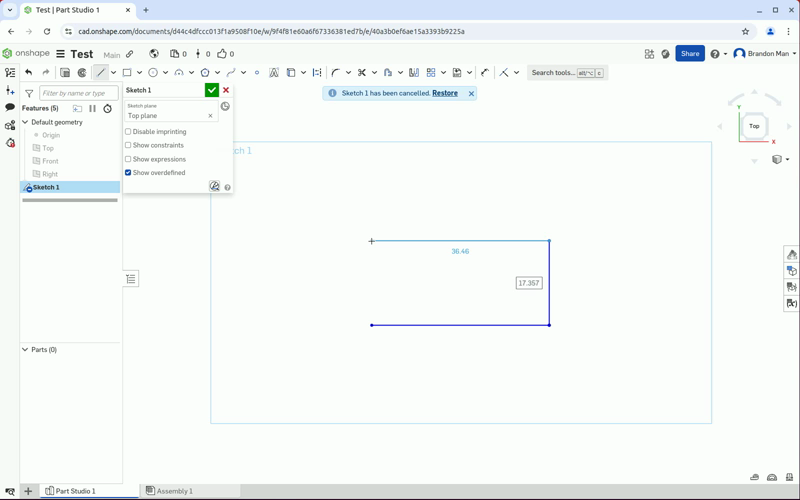
click(371, 240)
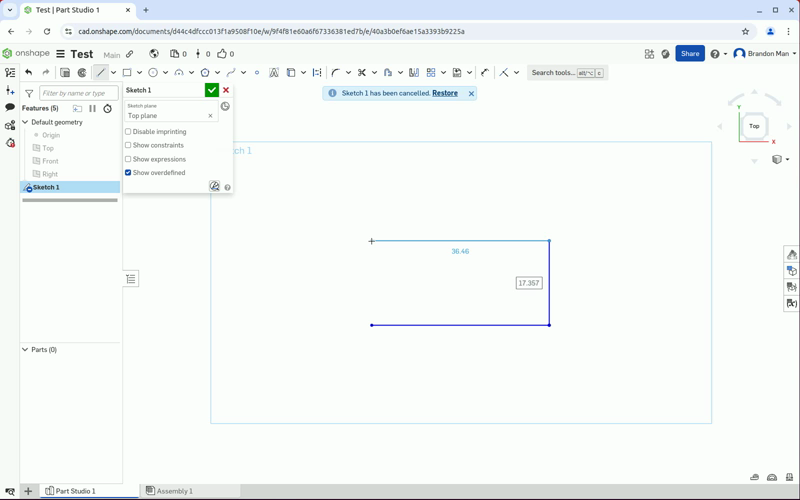
key_up(shift)
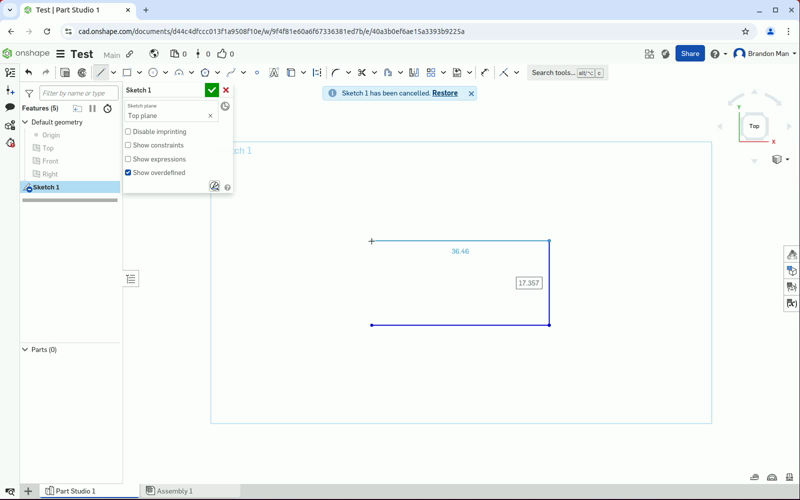
key_down(shift)
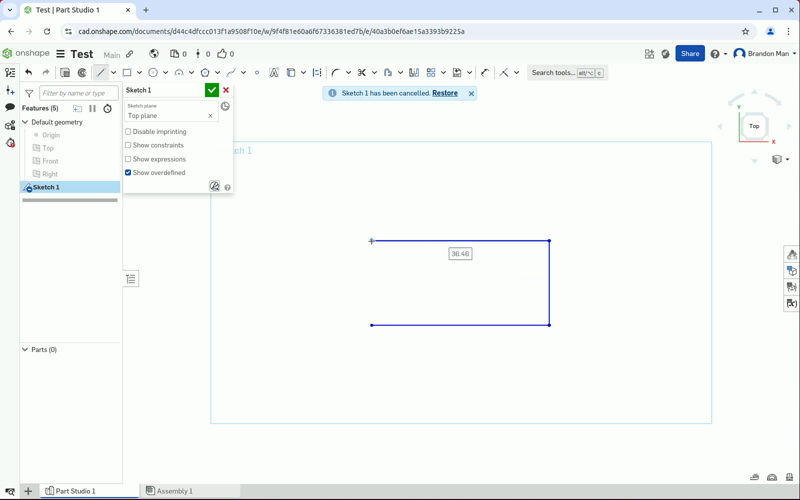
mouse_move(371, 325)
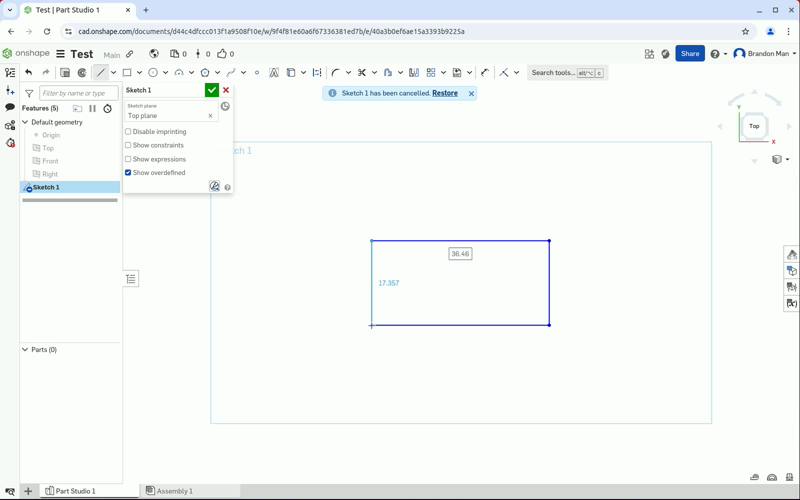
key_up(shift)
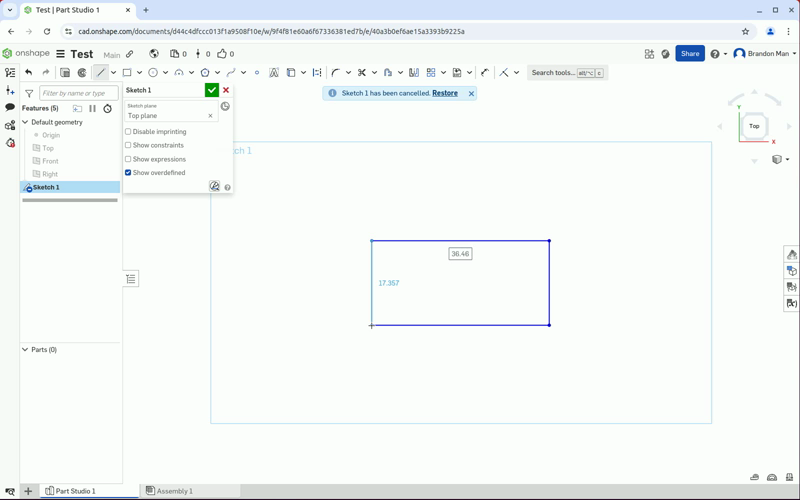
click(371, 325)
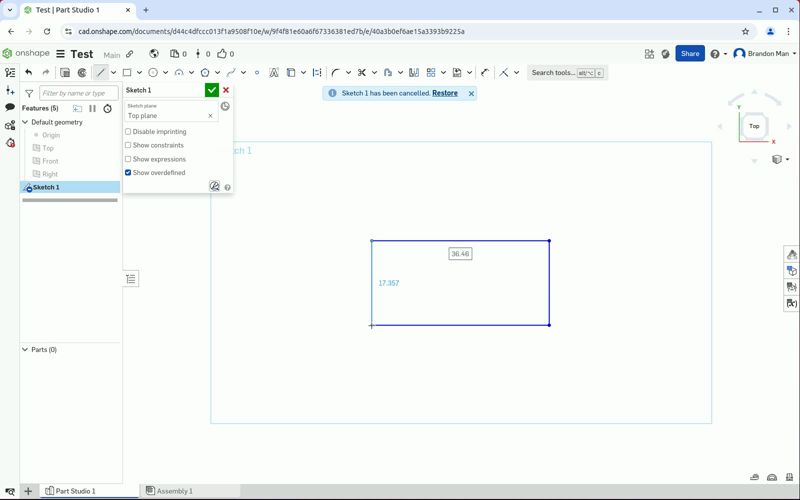
key(esc)
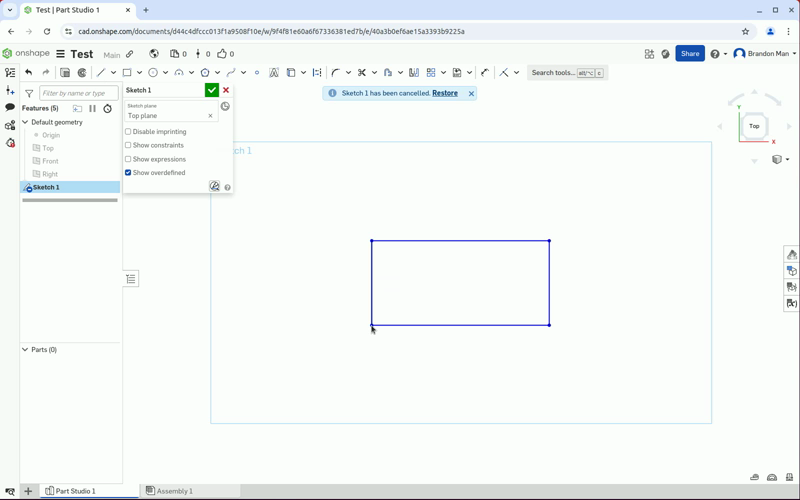
mouse_move(473, 269)
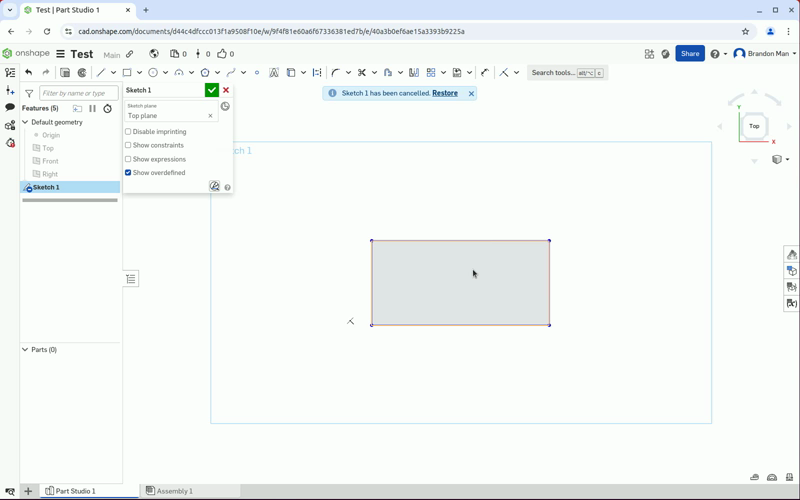
click(473, 269)
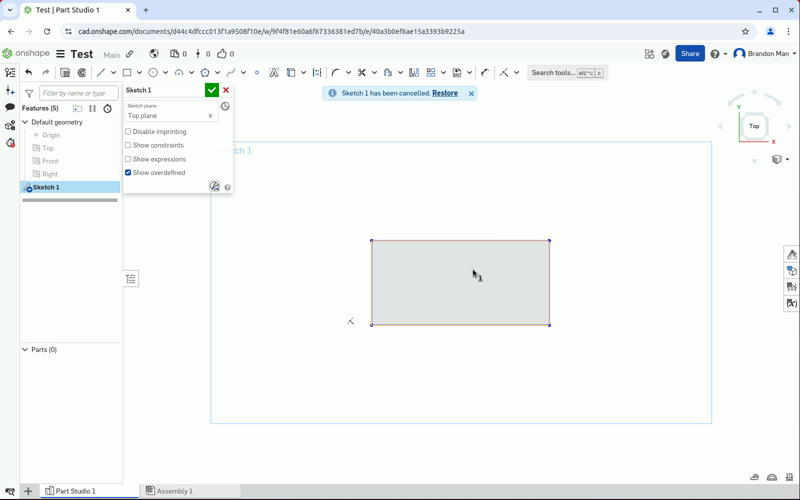
mouse_move(73, 352)
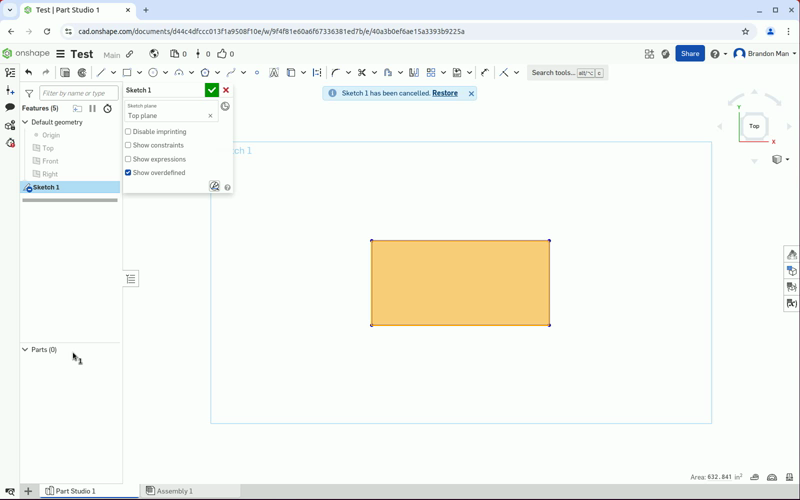
key(shift+y)
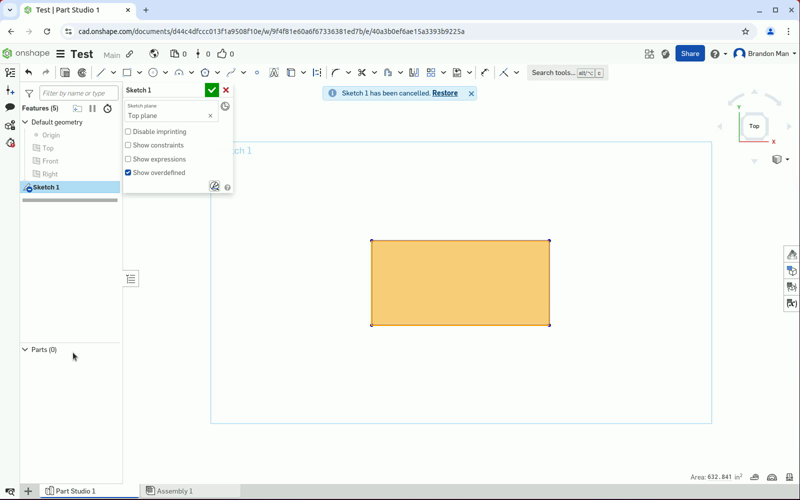
key(shift+e)
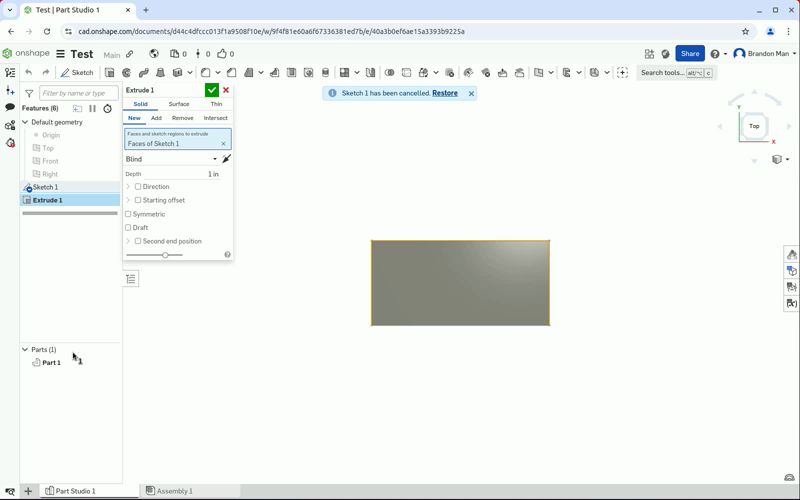
mouse_move(143, 106)
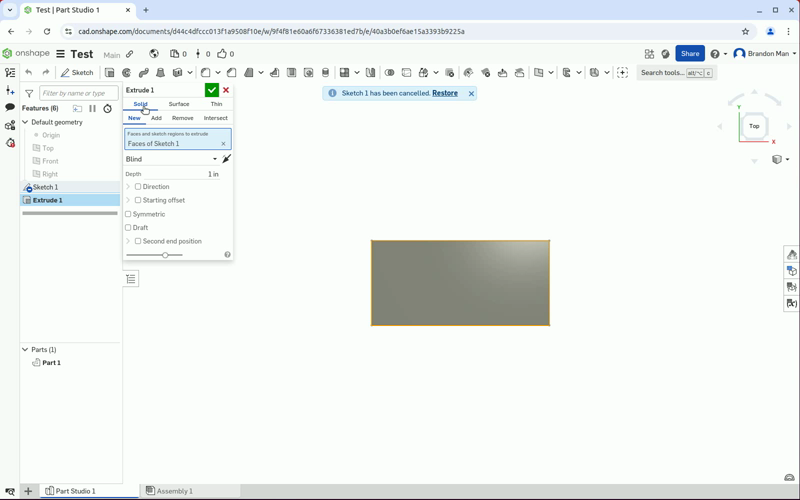
click(143, 106)
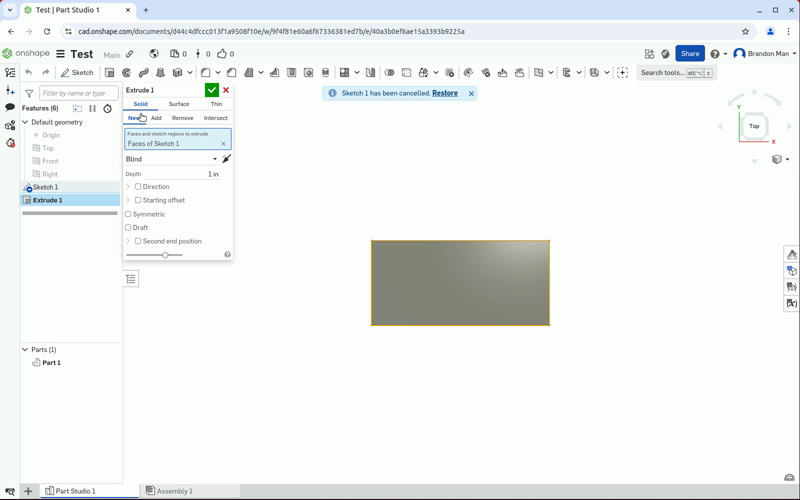
mouse_move(137, 120)
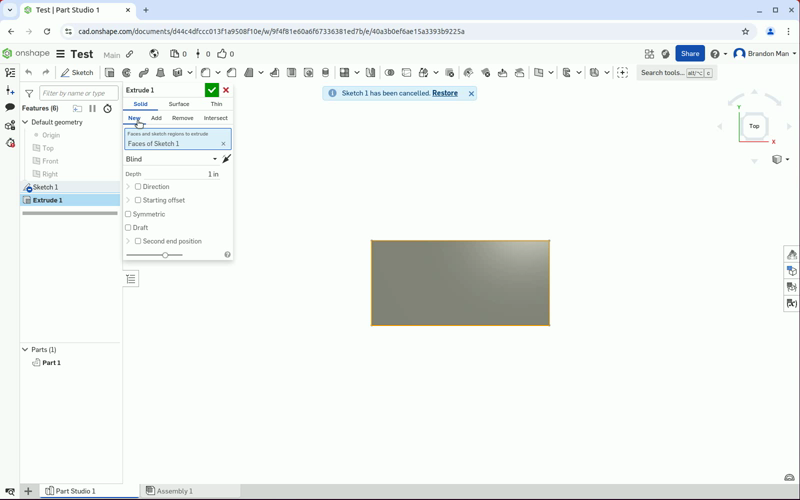
click(137, 120)
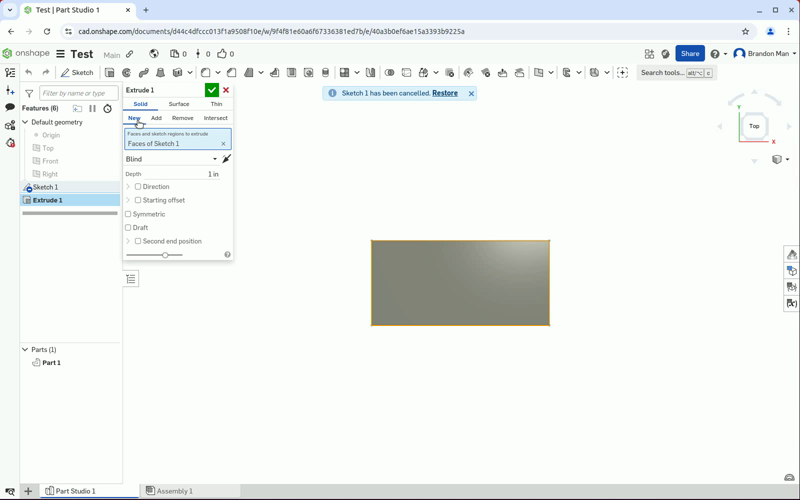
key(tab, 4)
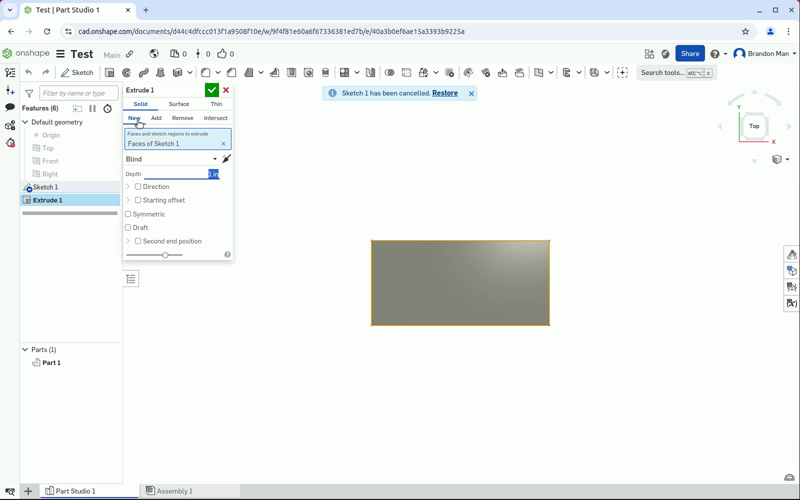
text(23.108)
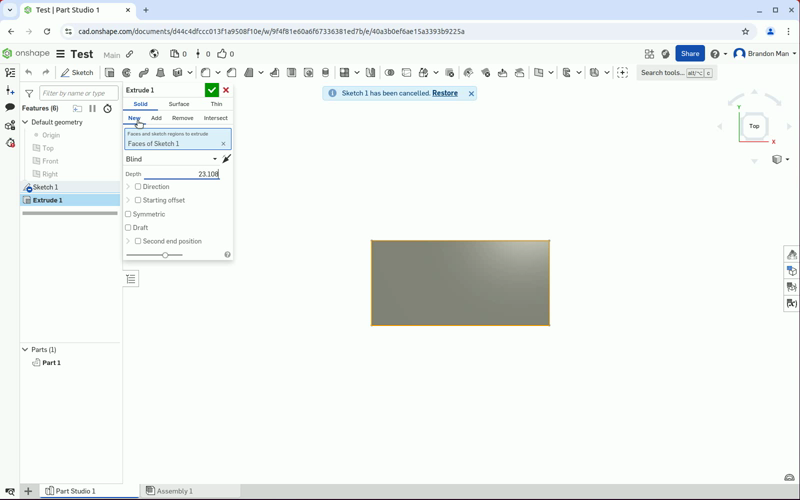
key(enter)
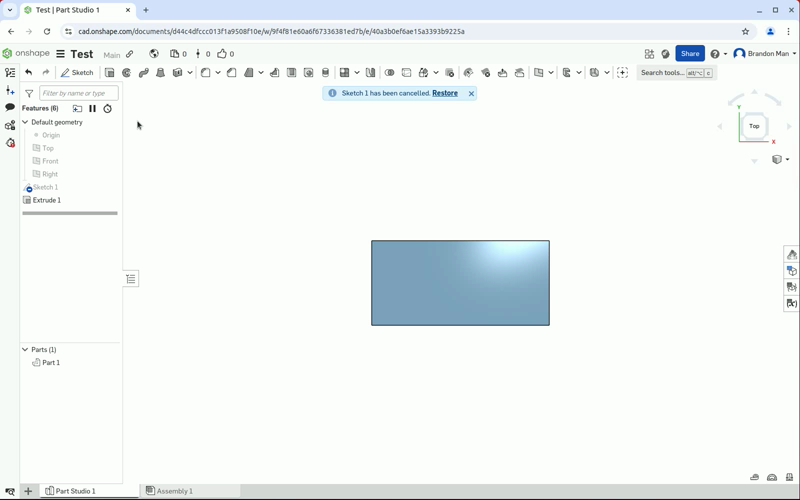
key(shift+h)
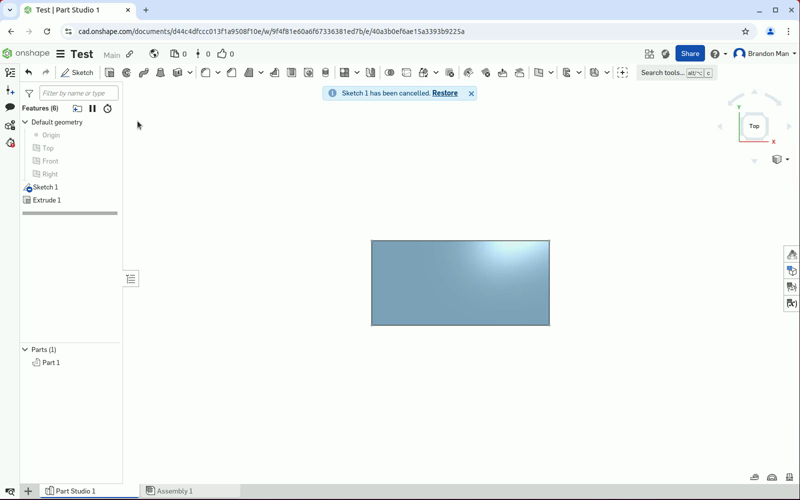
key(shift+h)
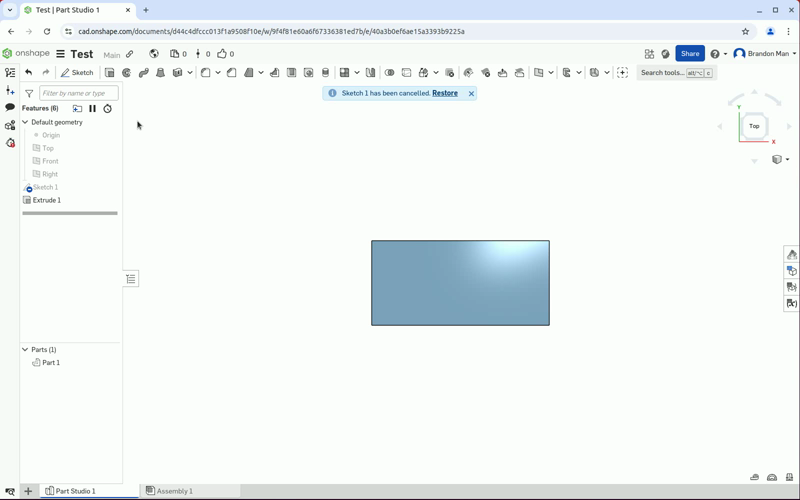
mouse_move(73, 189)
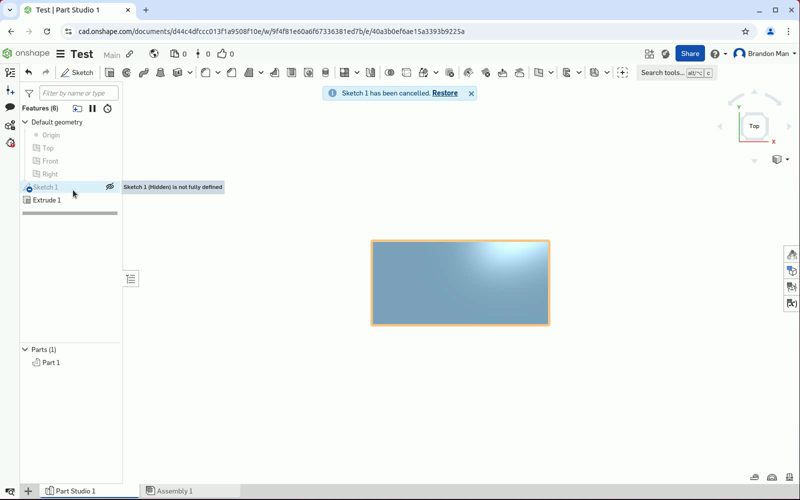
click(73, 189)
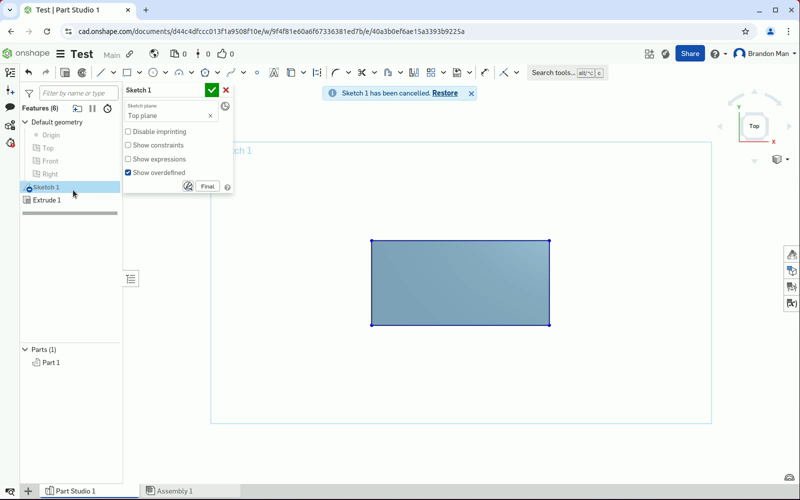
mouse_move(229, 92)
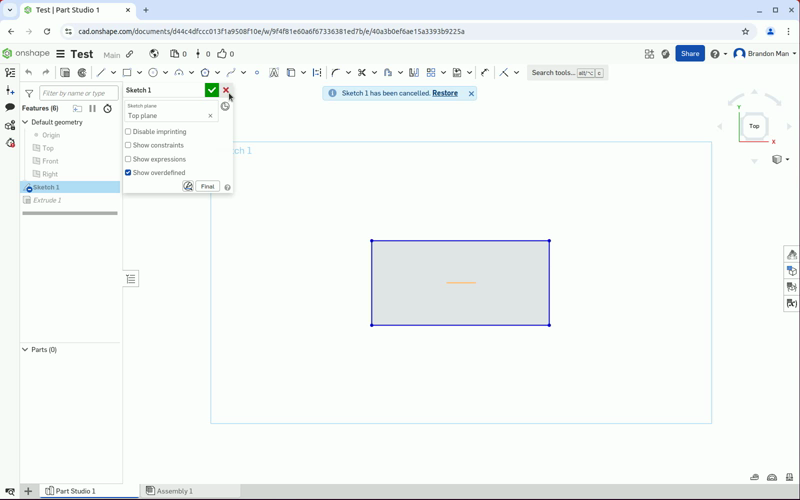
click(229, 92)
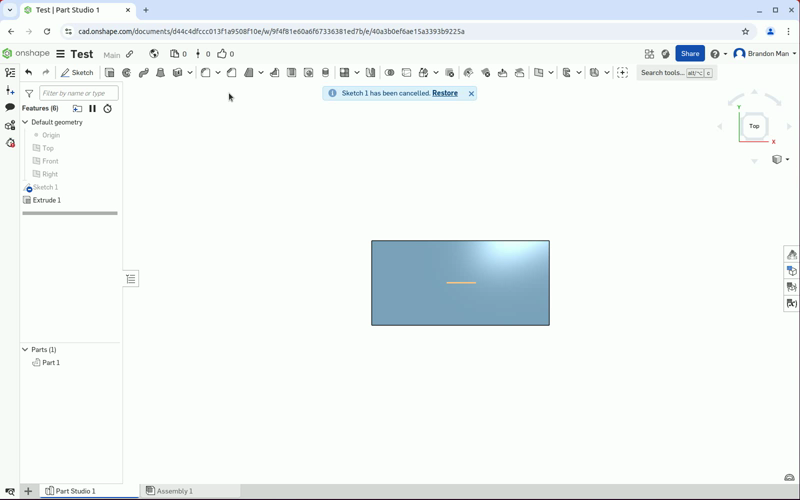
mouse_move(541, 75)
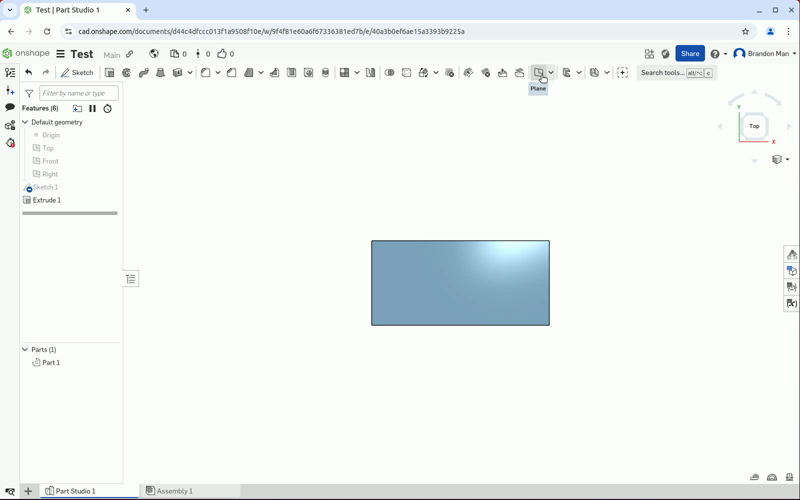
click(541, 75)
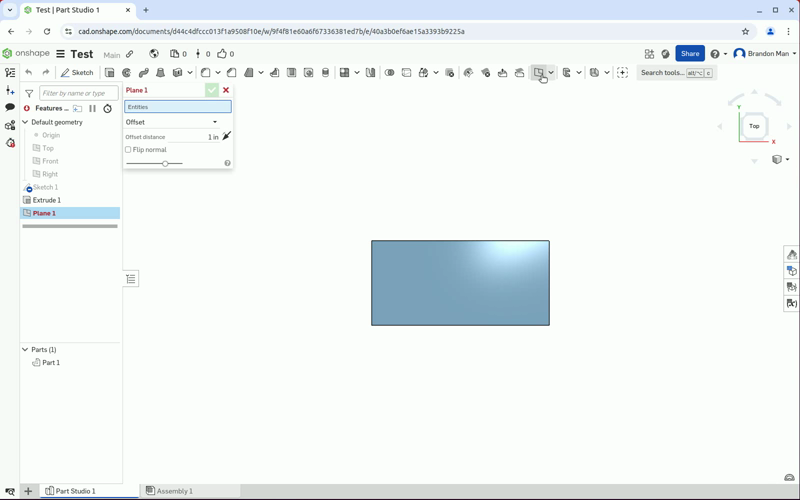
mouse_move(73, 150)
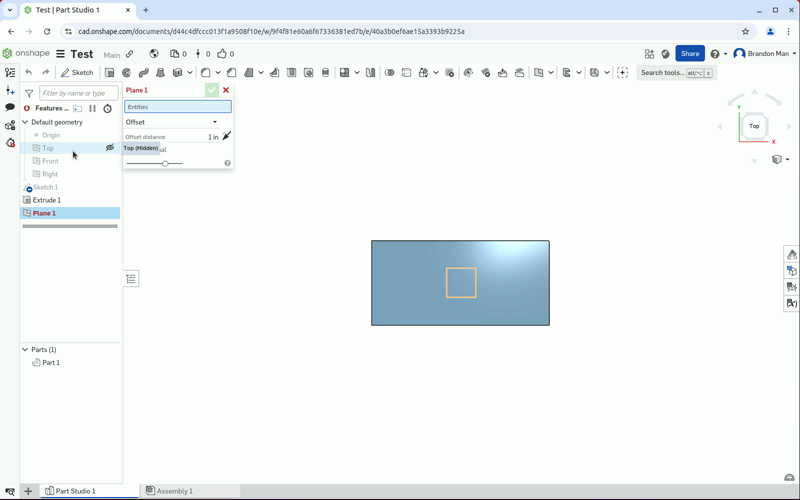
click(73, 150)
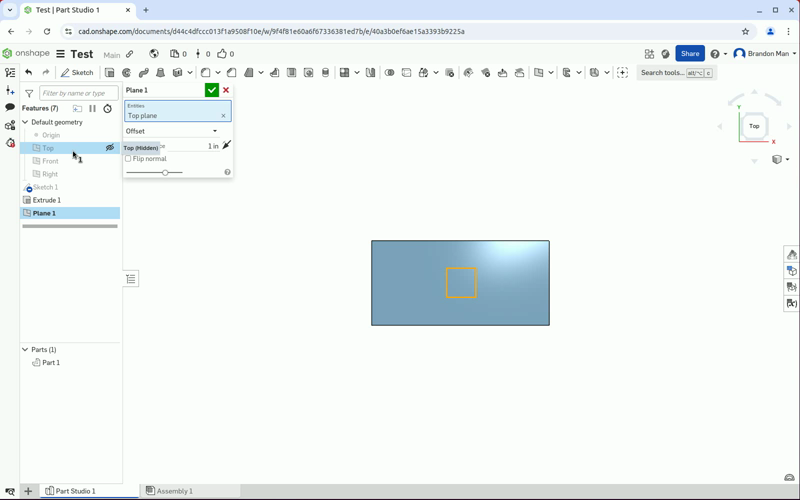
key(tab, 2)
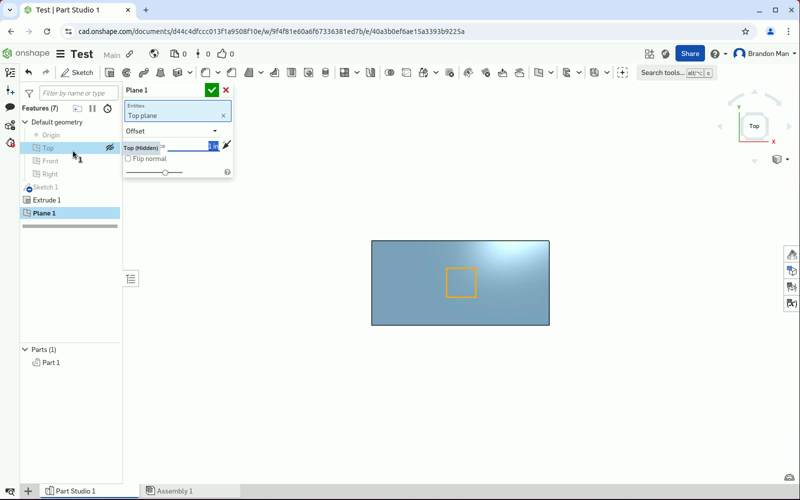
text(23.108)
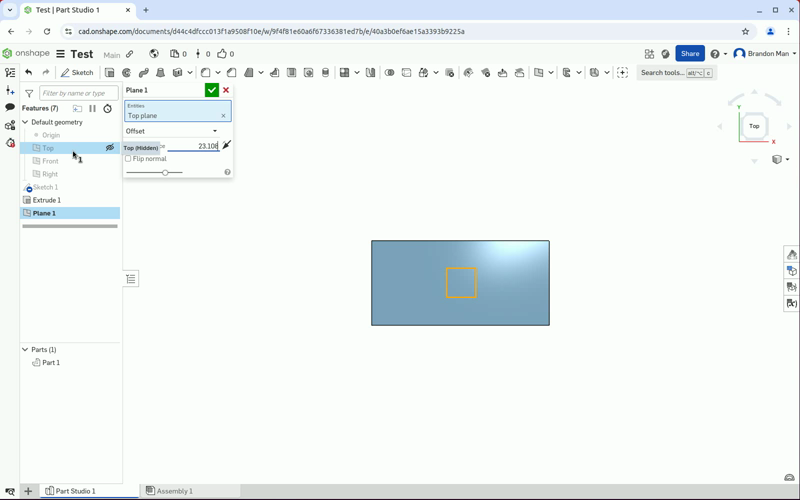
key(enter, 2)
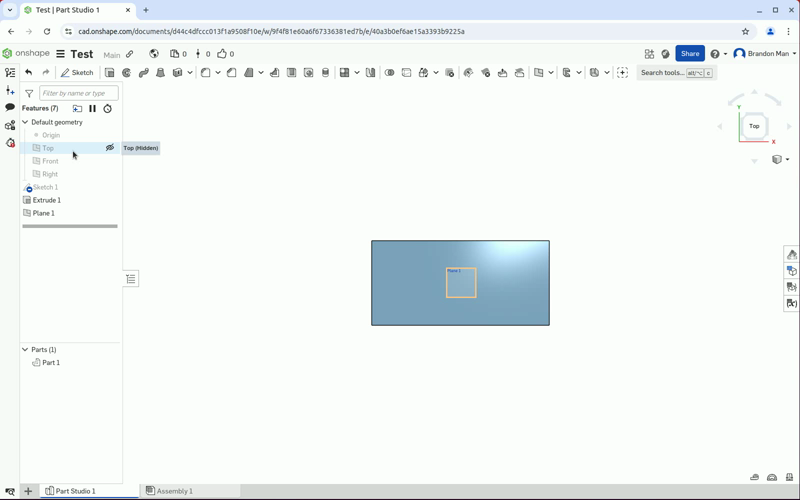
key(shift+s)
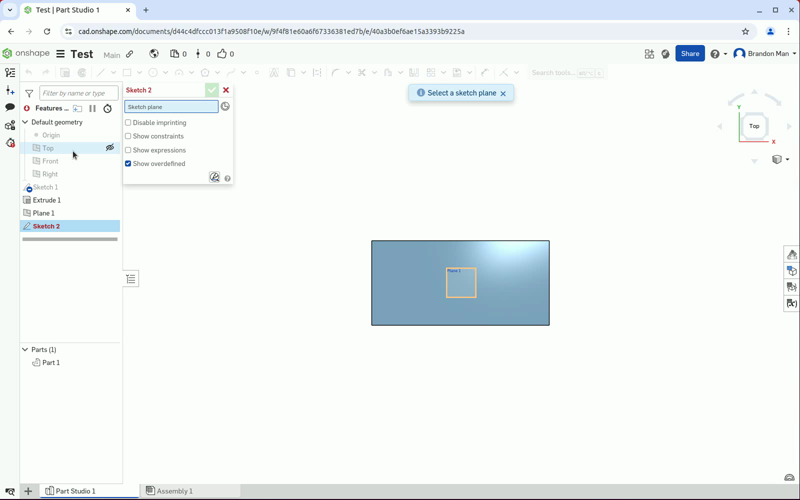
mouse_move(73, 215)
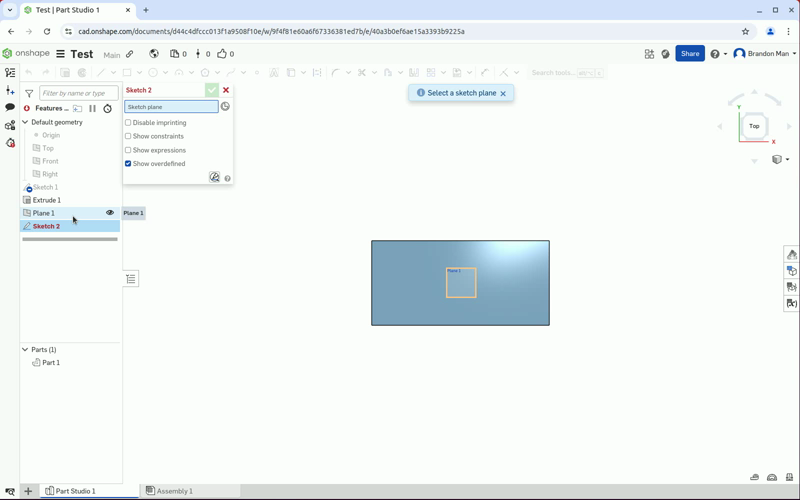
click(73, 215)
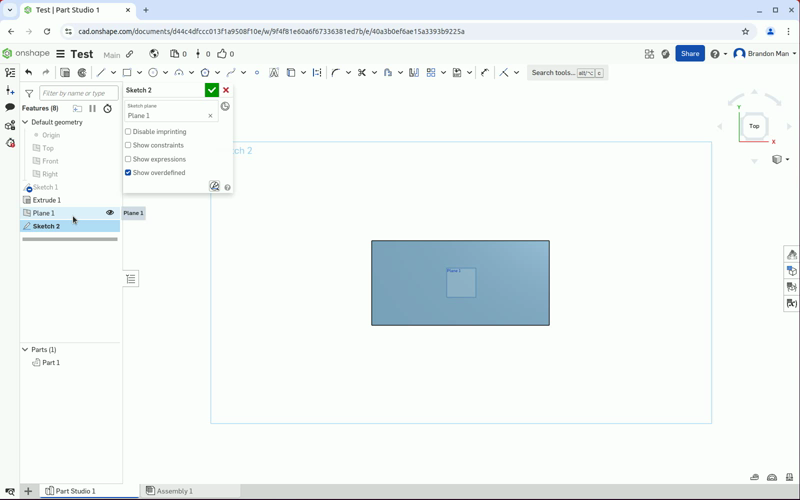
mouse_move(73, 352)
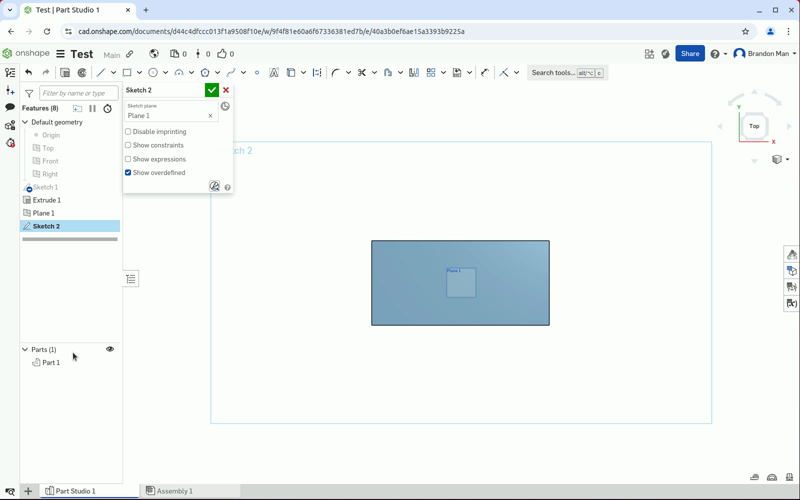
key(y)
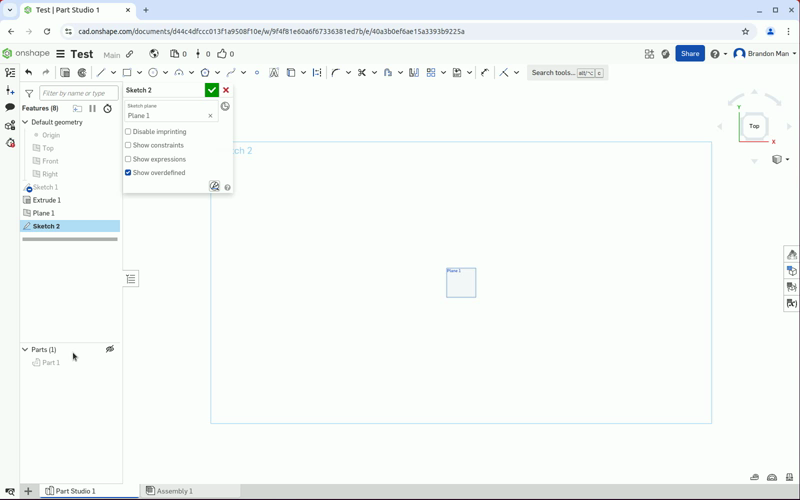
key(c)
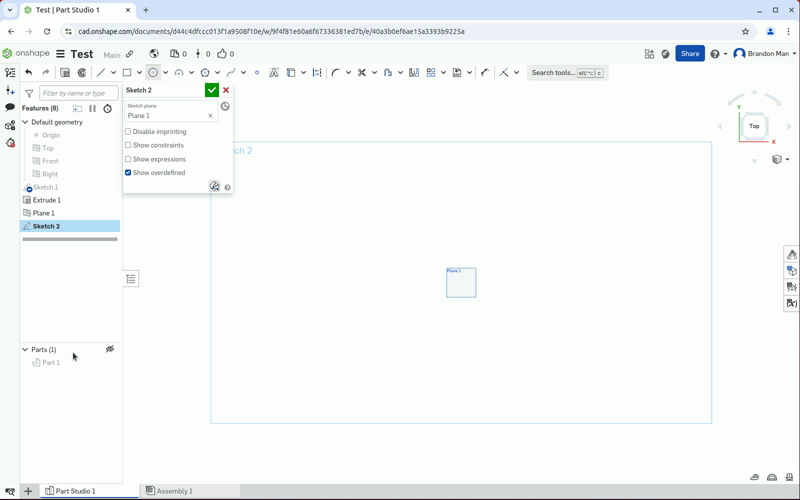
key_down(shift)
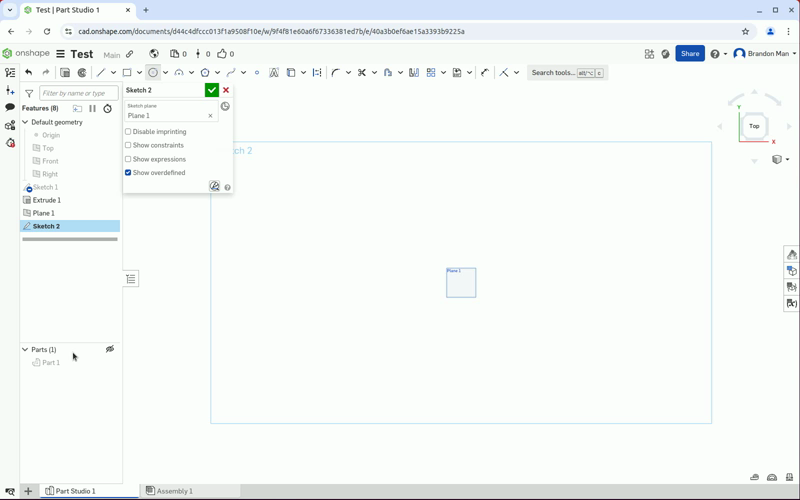
mouse_move(461, 282)
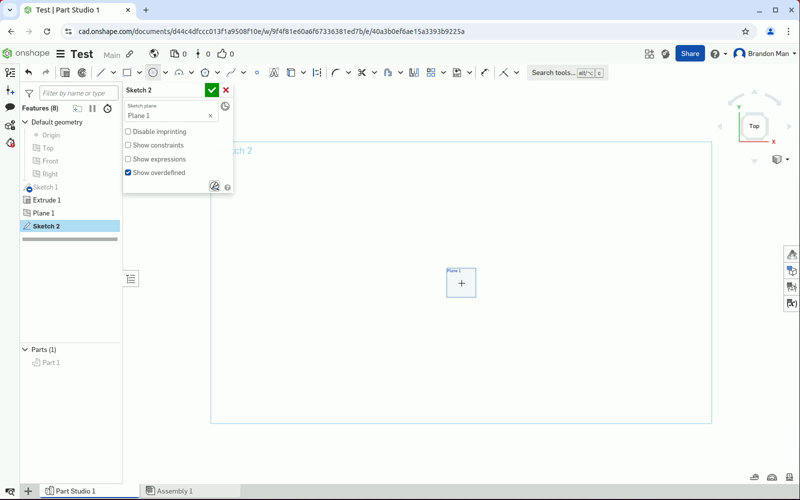
click(461, 282)
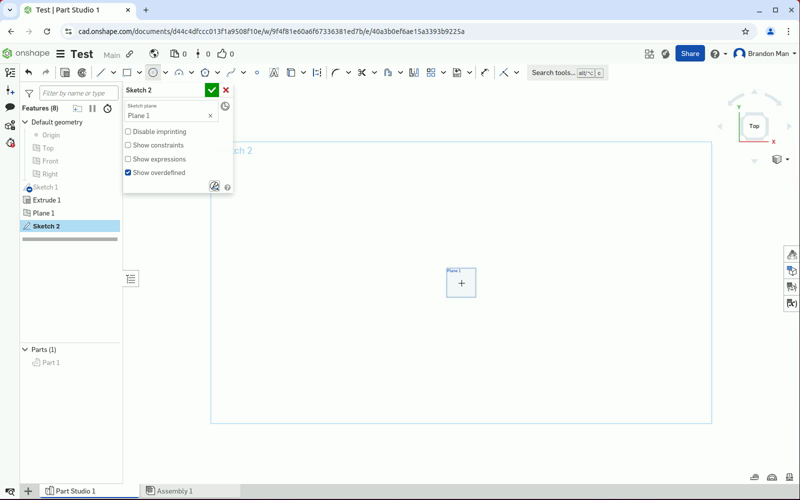
key_up(shift)
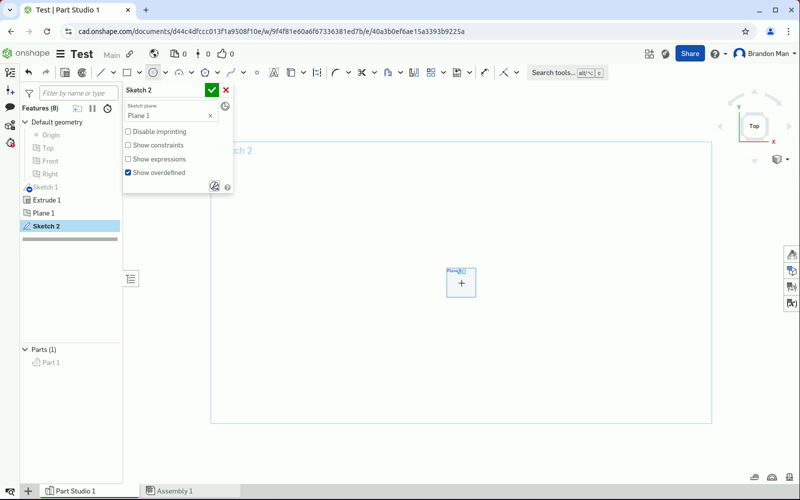
mouse_move(495, 282)
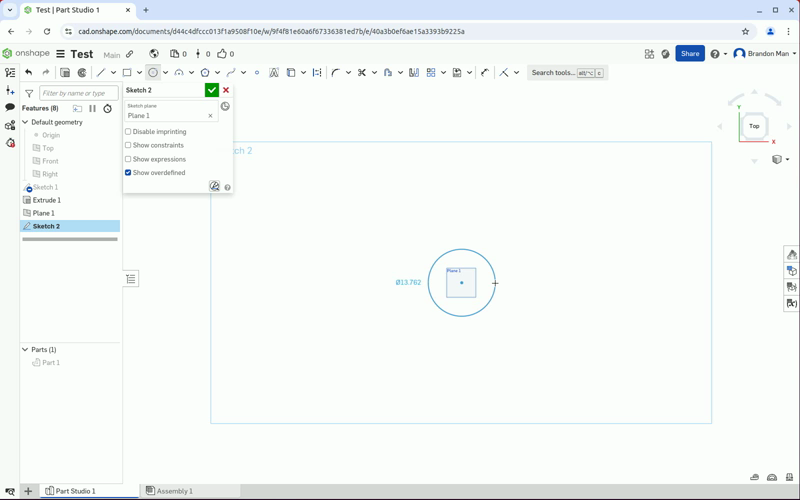
click(495, 282)
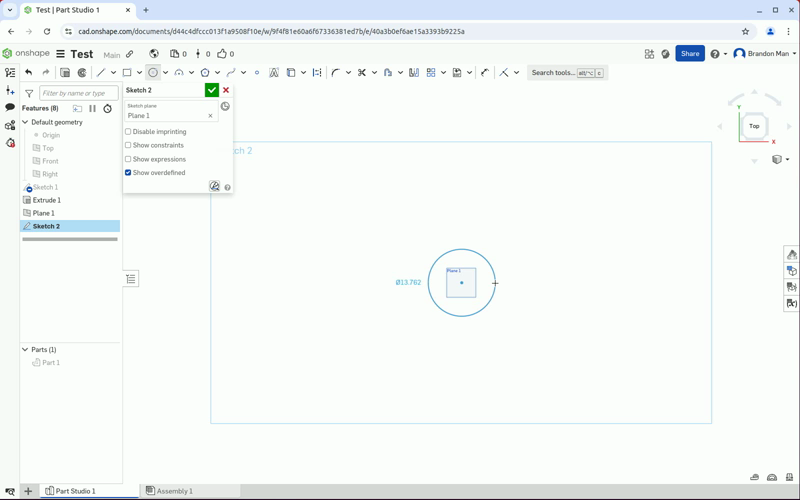
key(esc)
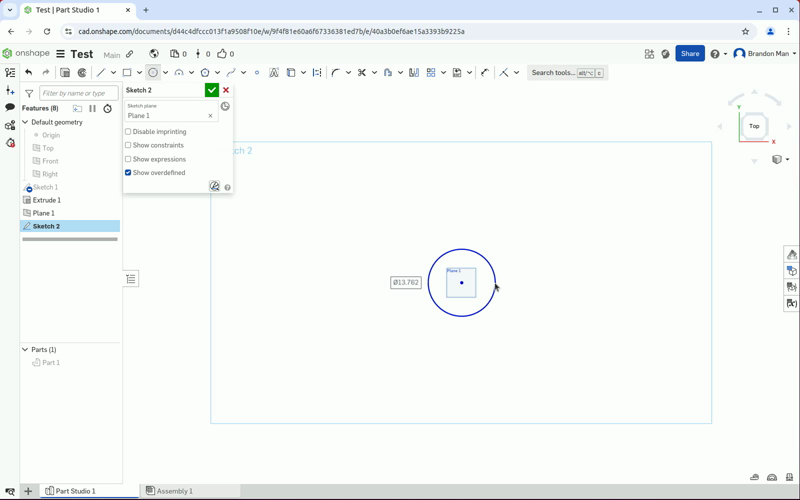
mouse_move(442, 292)
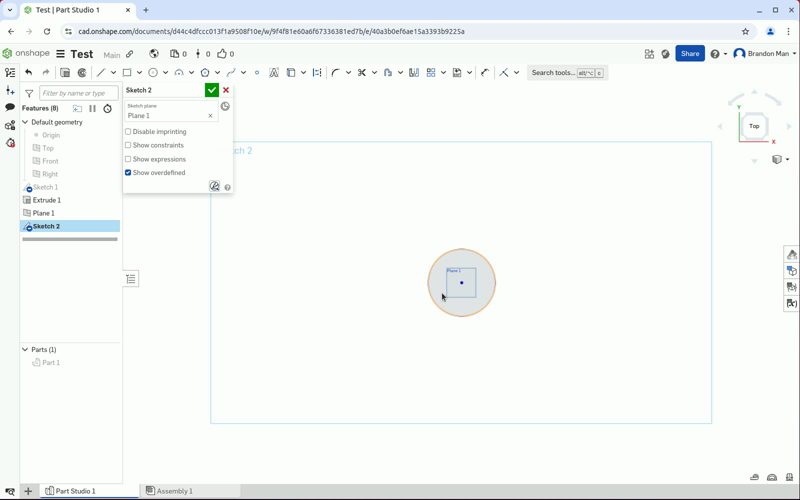
click(442, 292)
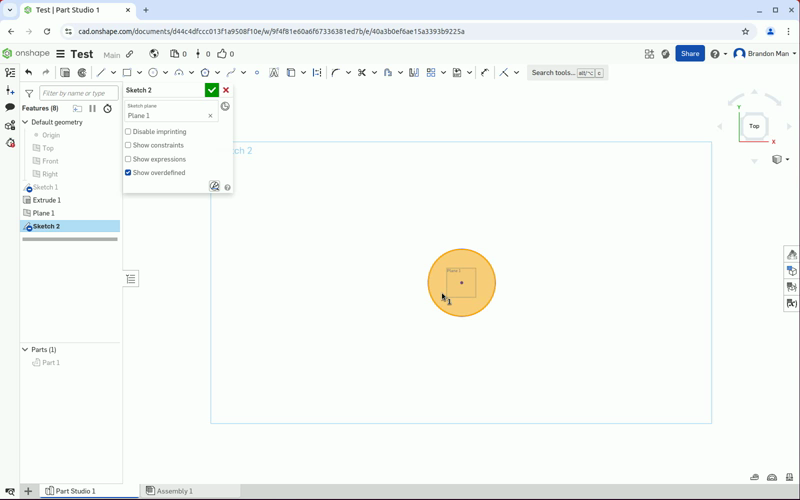
mouse_move(73, 352)
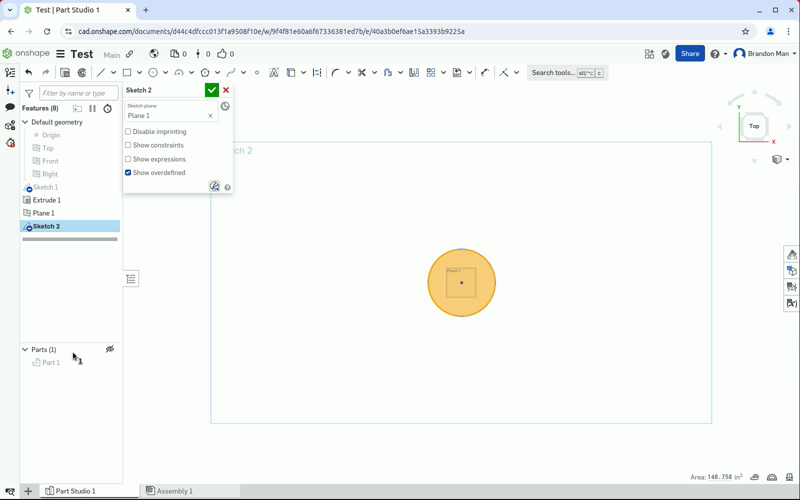
key(shift+y)
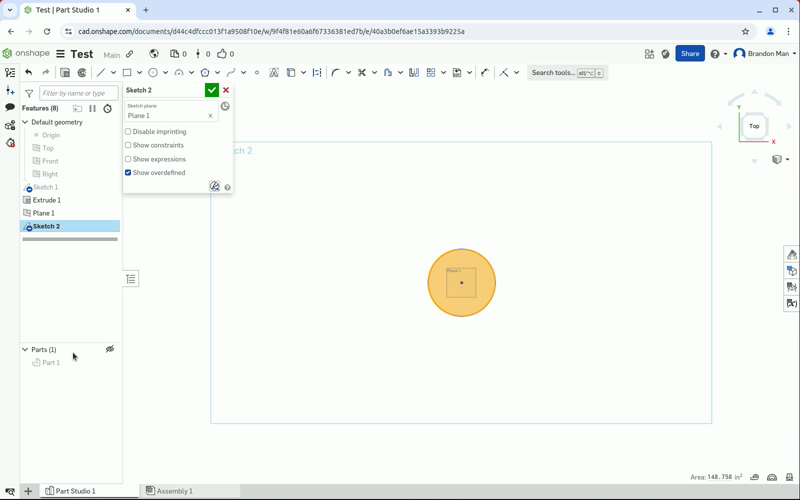
key(shift+e)
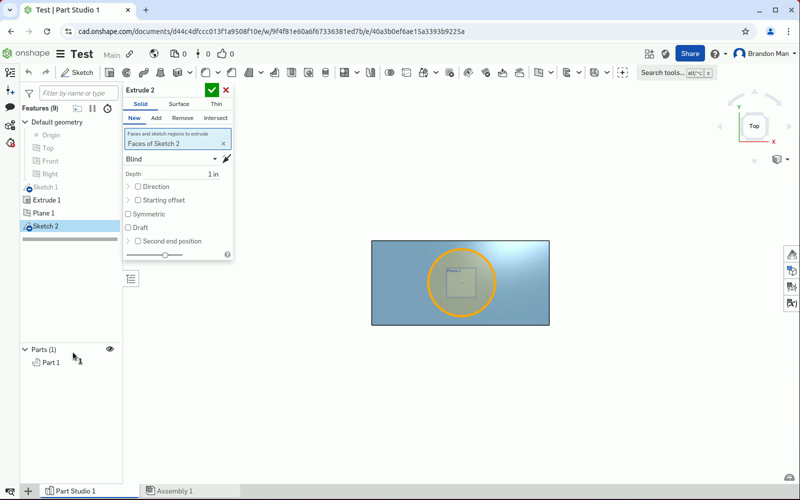
mouse_move(143, 106)
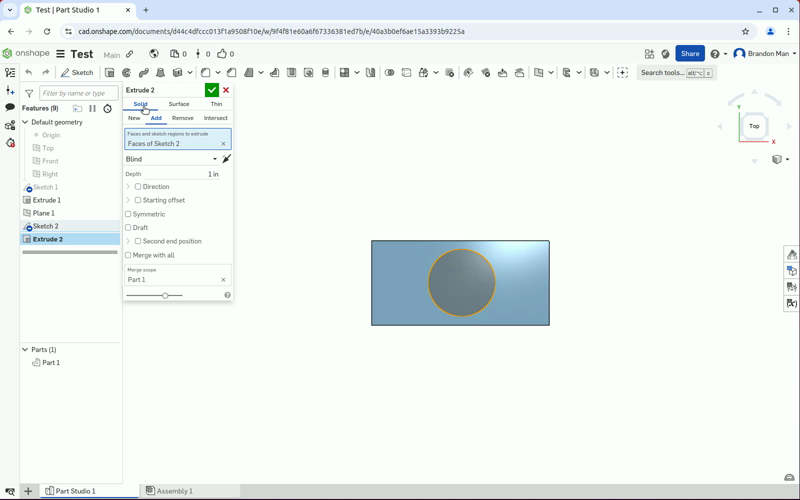
click(143, 106)
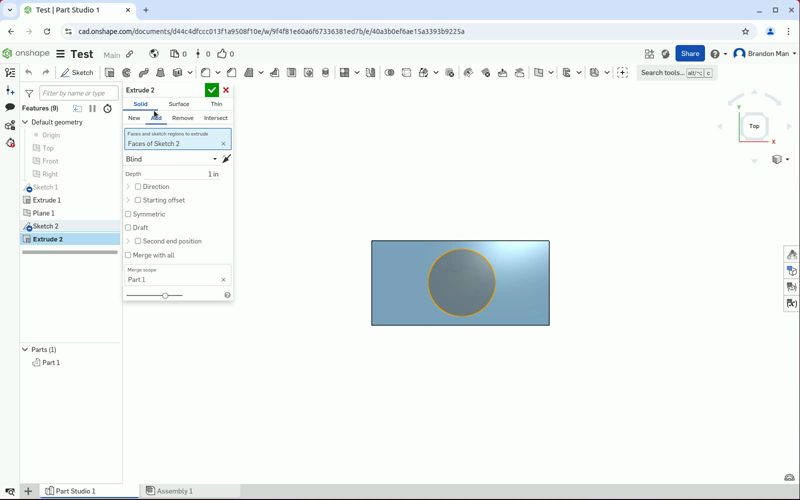
mouse_move(186, 120)
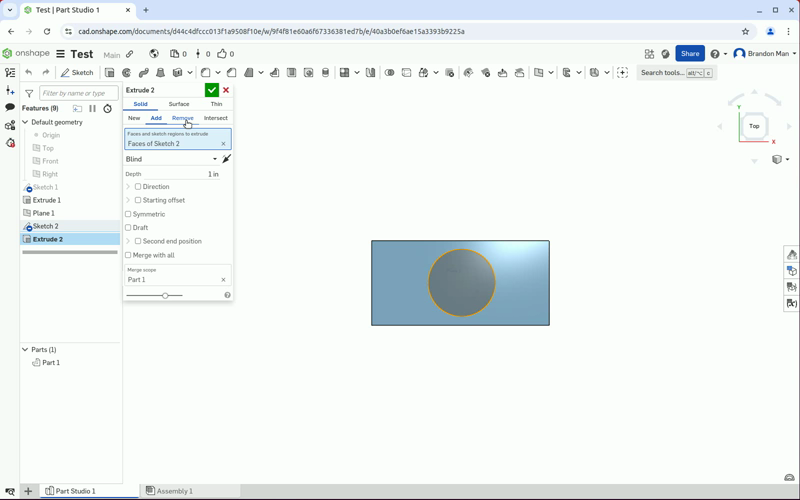
click(186, 120)
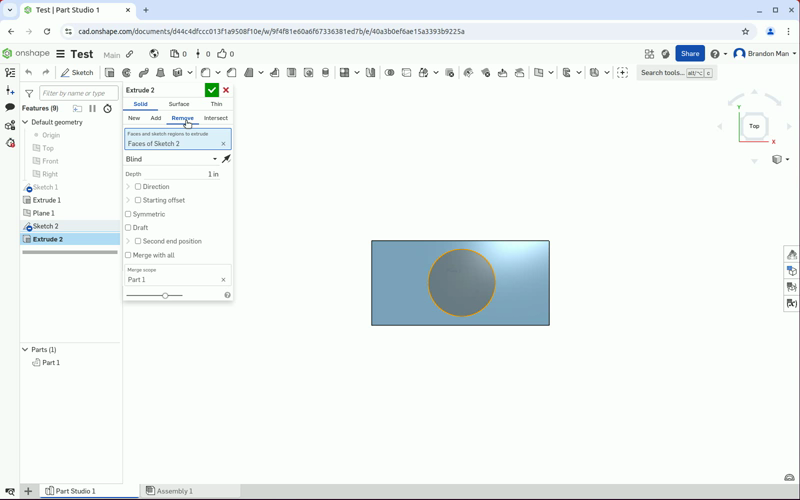
key(tab, 4)
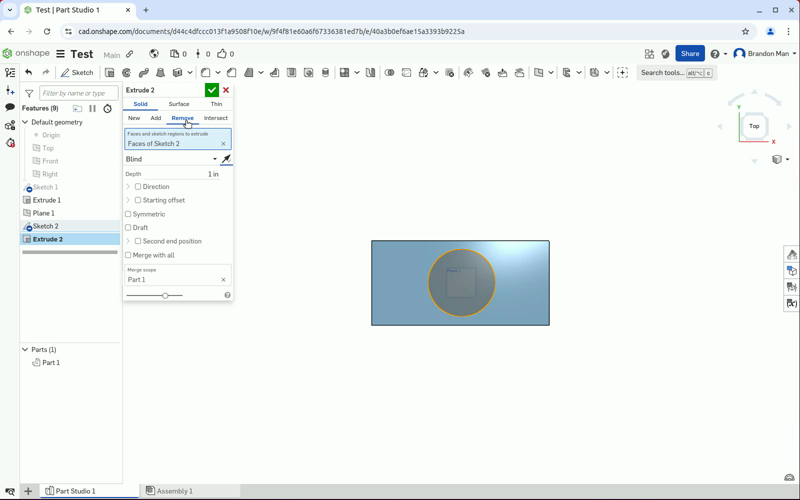
text(23.108)
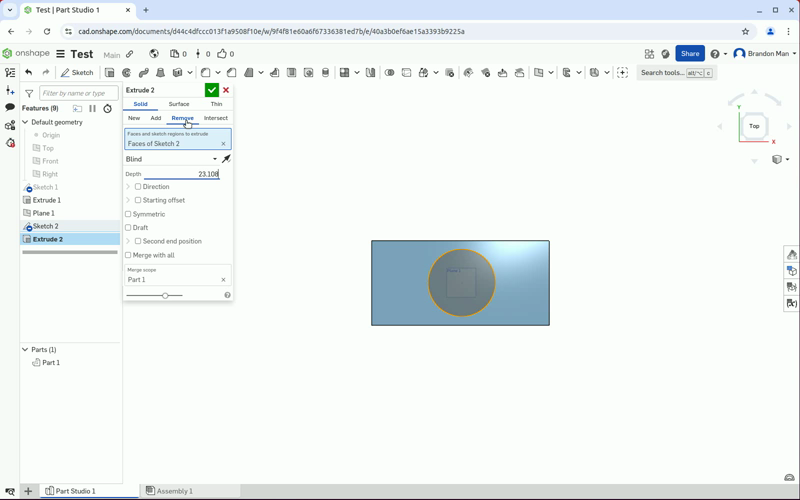
key(tab, 6)
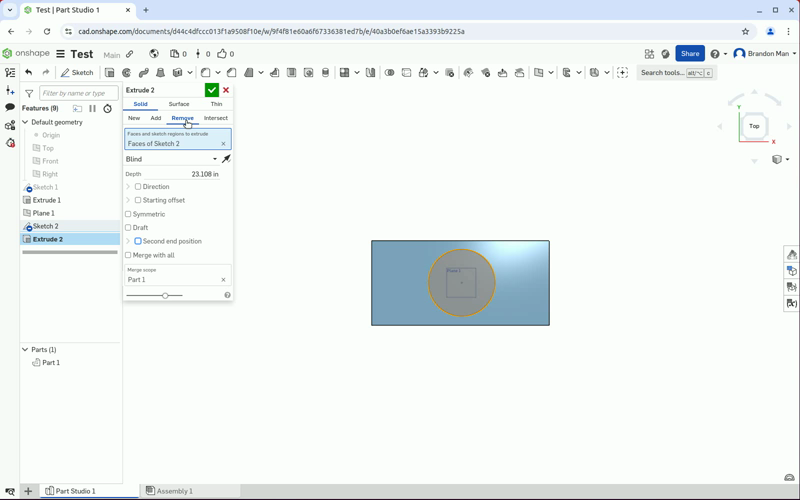
key(space)
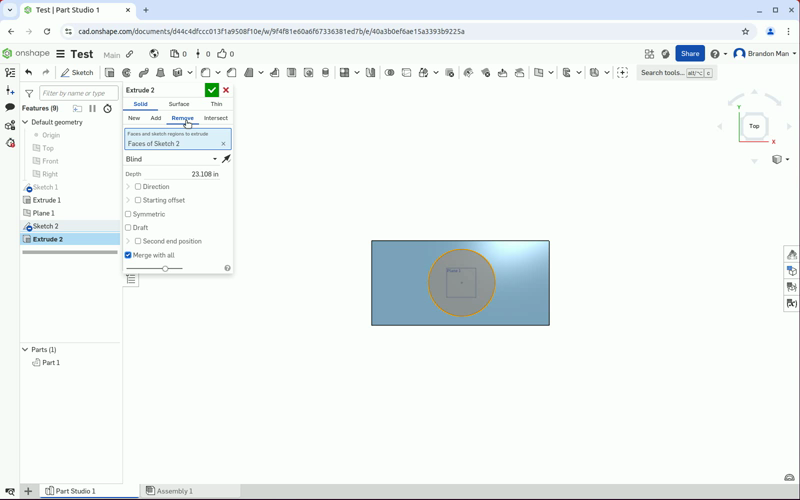
key(enter)
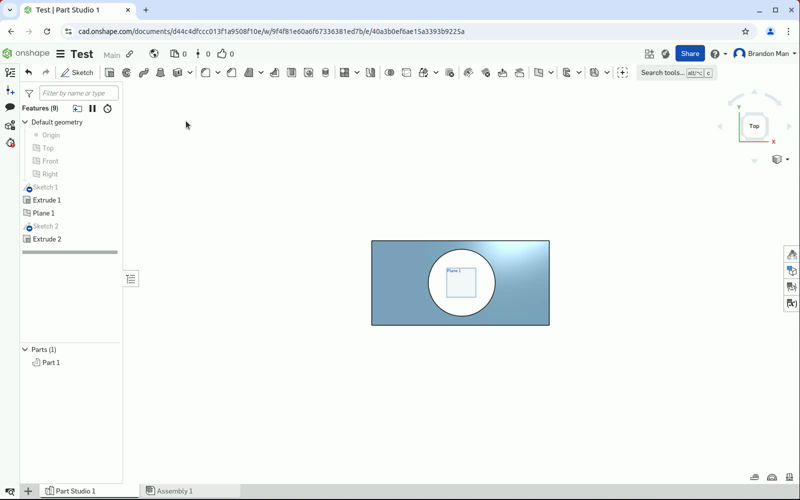
key(shift+h)
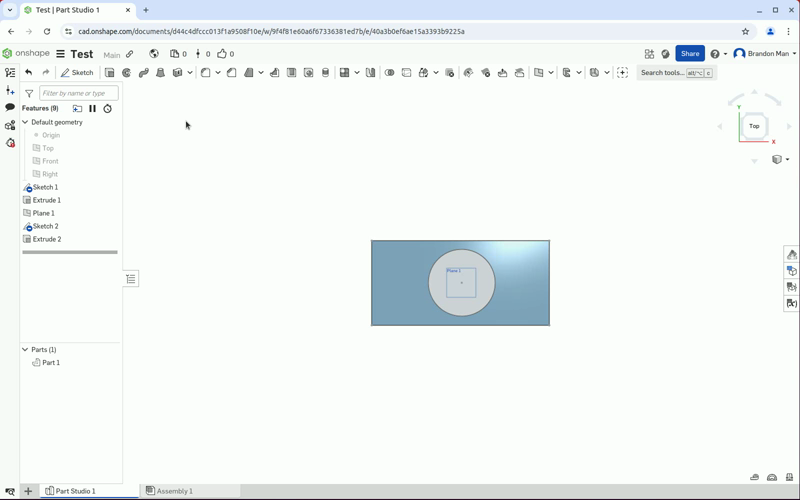
key(shift+h)
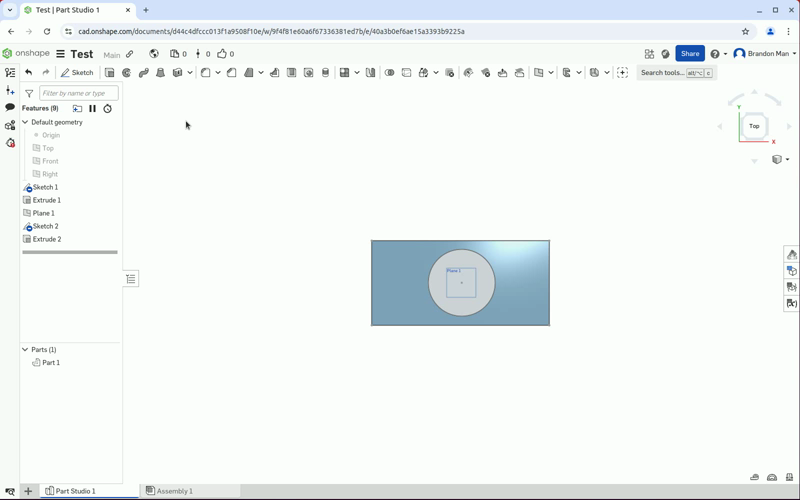
key(shift+7)
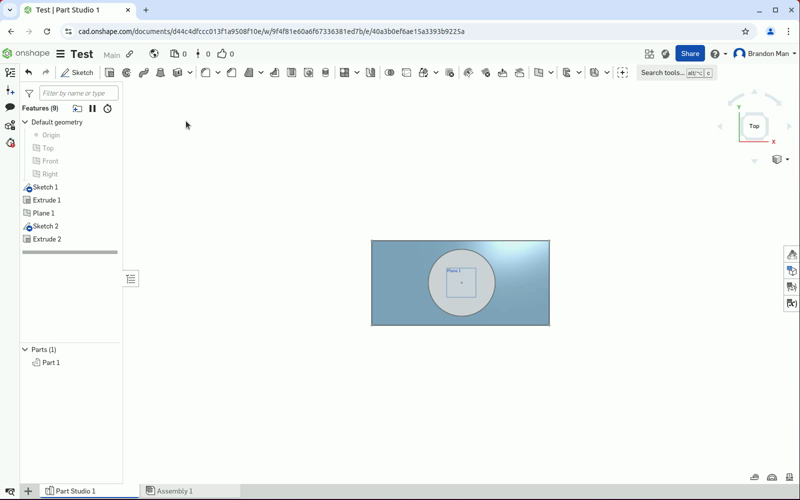
key(up, 3)
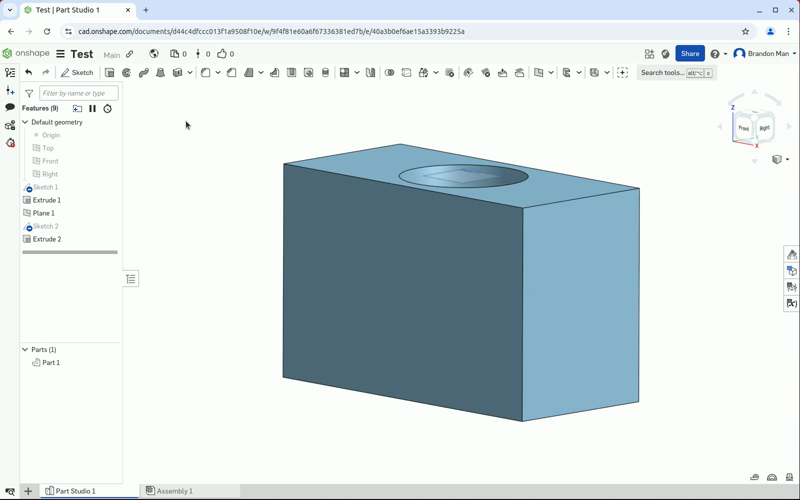
key(left, 3)
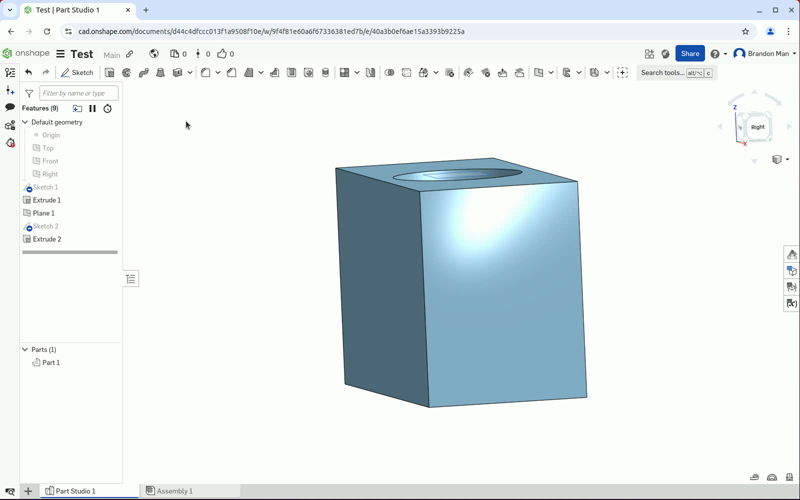
key(right, 3)
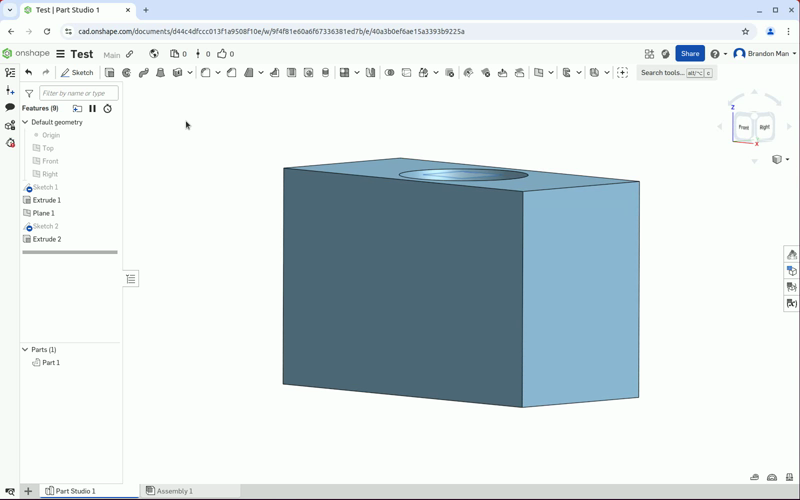
key(down, 3)
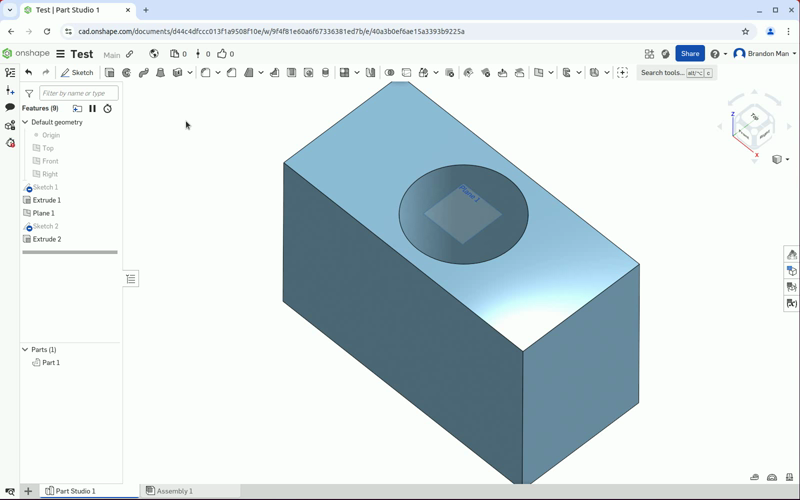
mouse_move(73, 189)
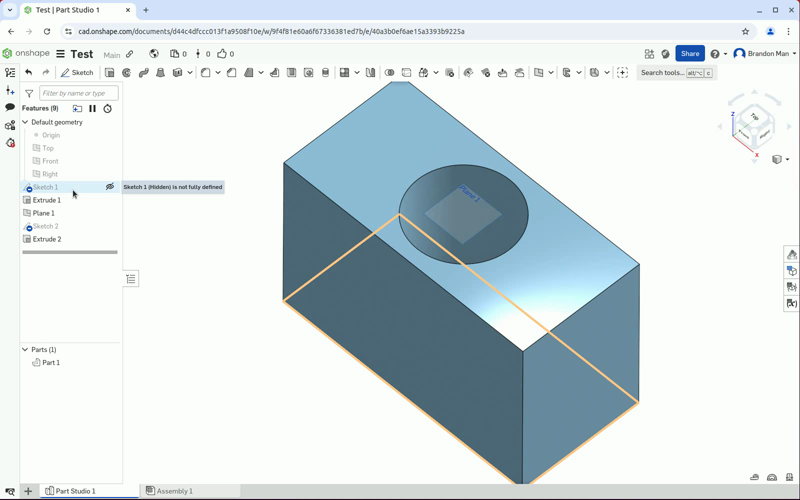
click(73, 189)